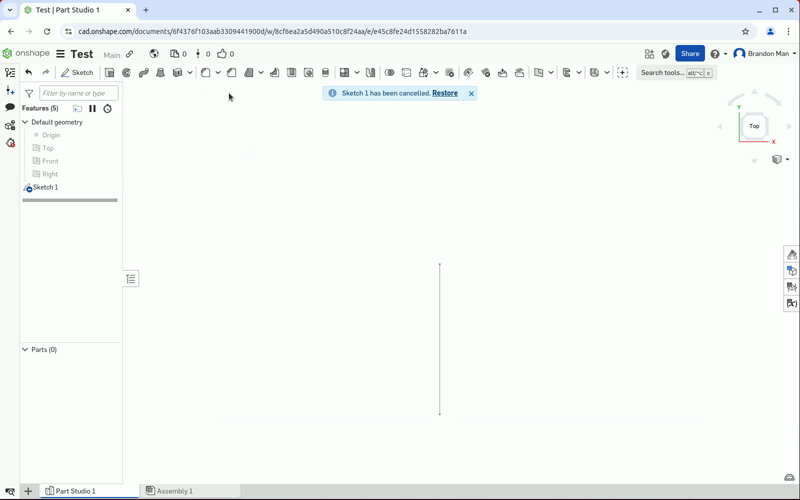
key(shift+h)
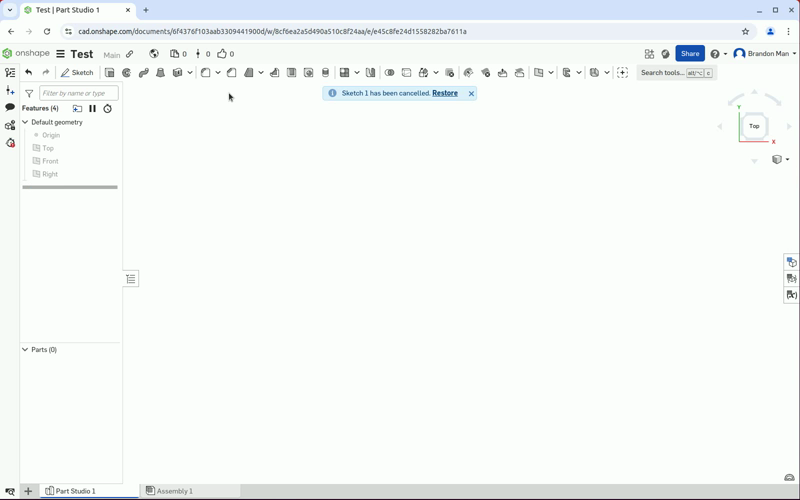
mouse_move(73, 352)
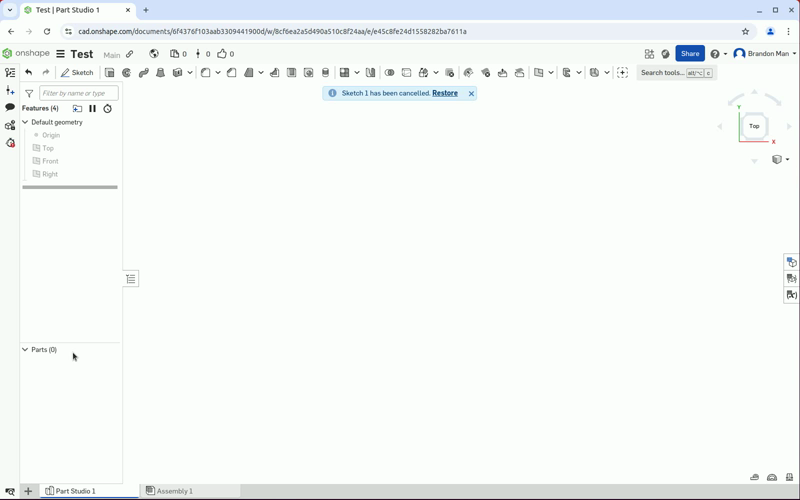
key(y)
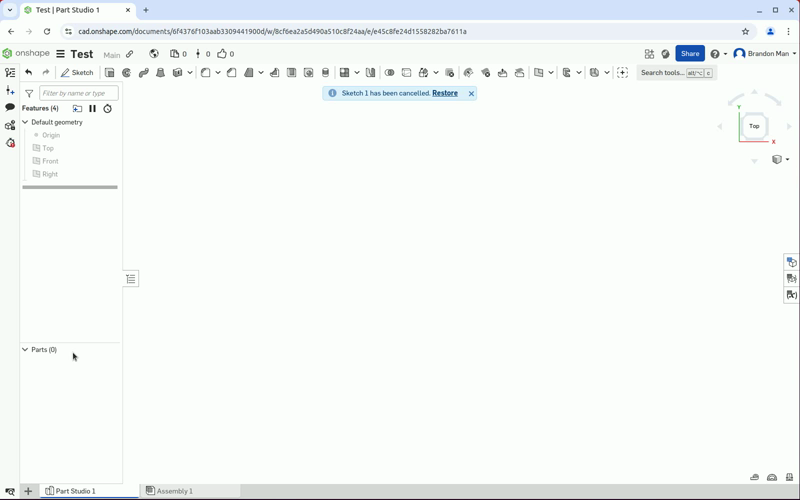
key(shift+p)
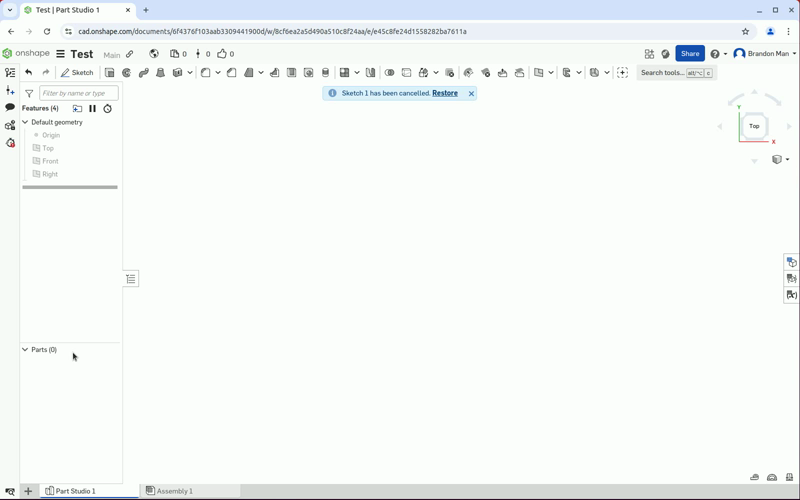
key(space)
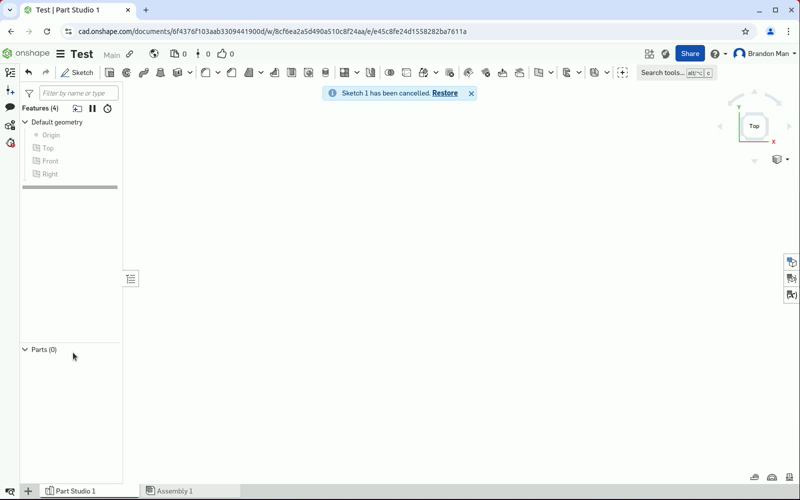
key_down(shift)
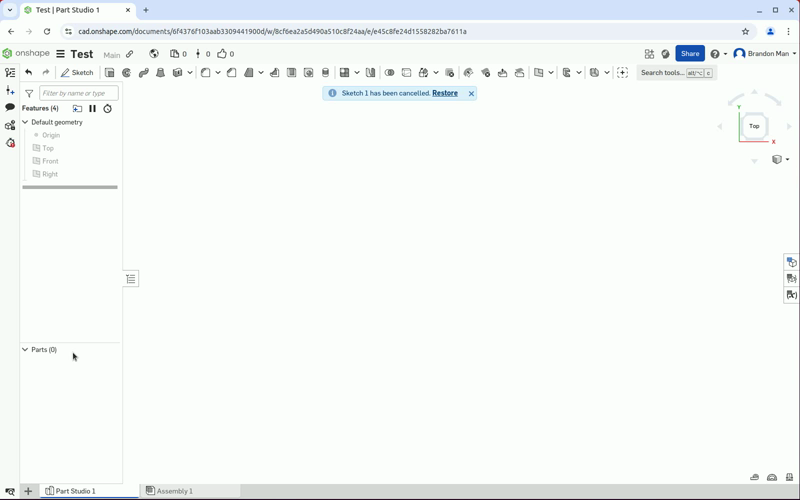
key(up)
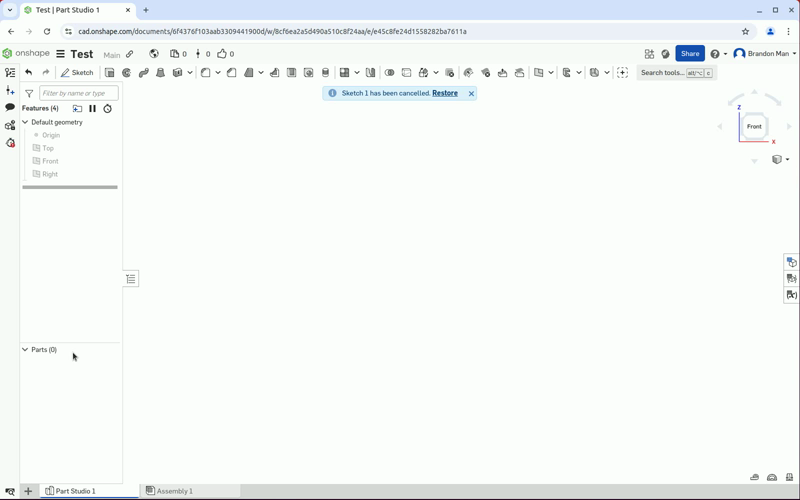
key_up(shift)
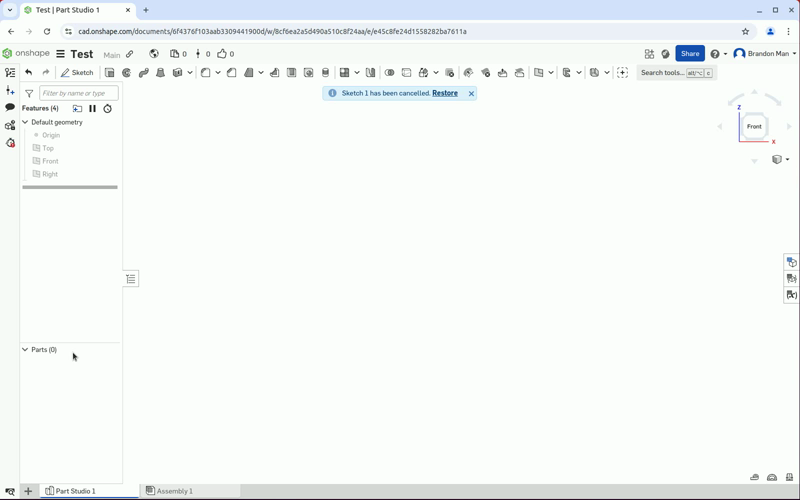
mouse_move(73, 352)
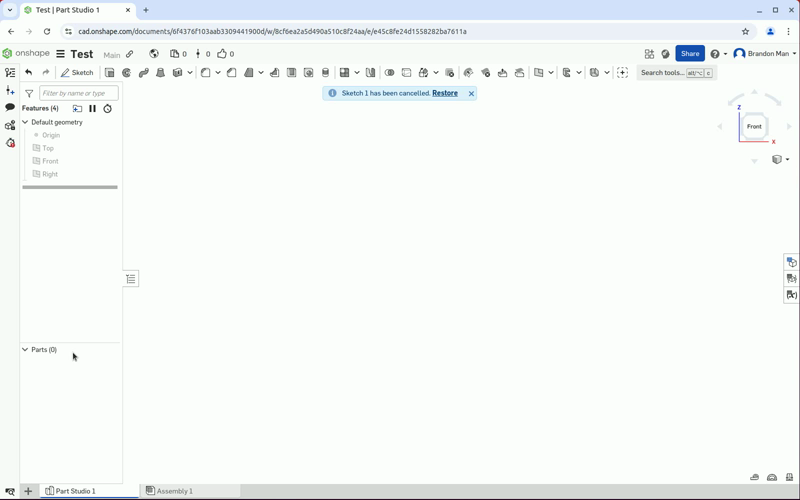
key(shift+y)
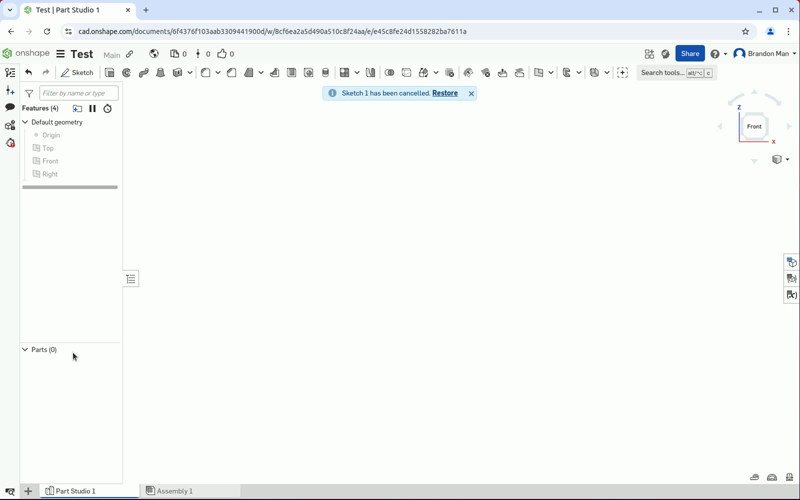
key(shift+s)
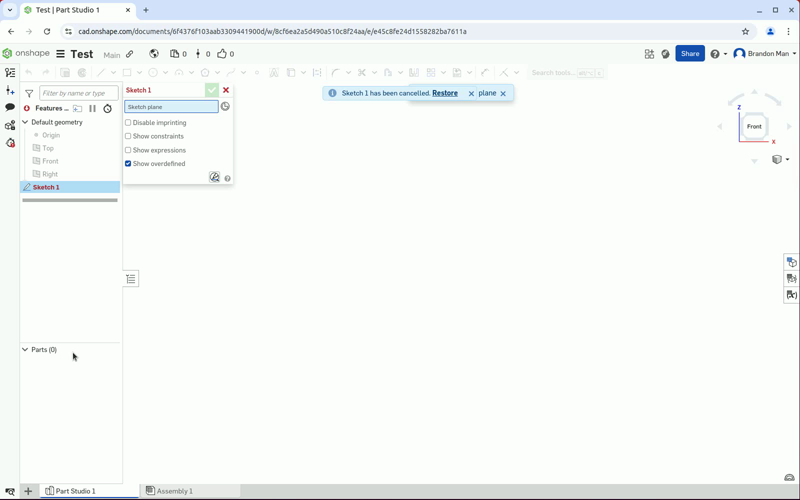
mouse_move(73, 163)
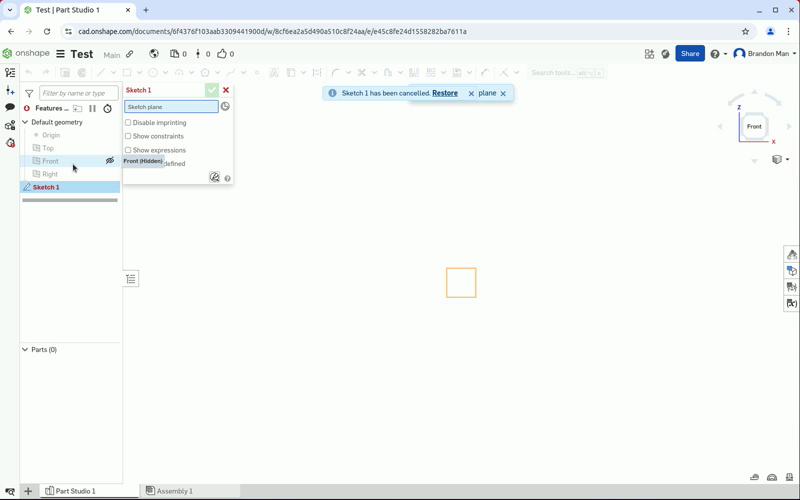
click(73, 163)
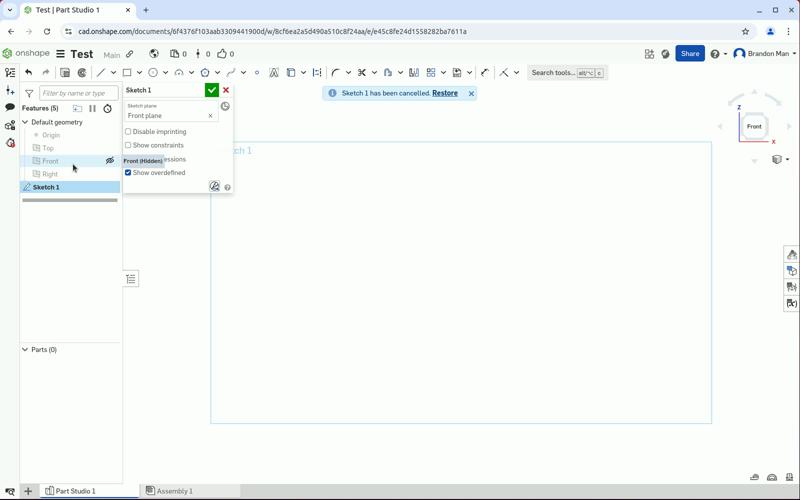
mouse_move(73, 352)
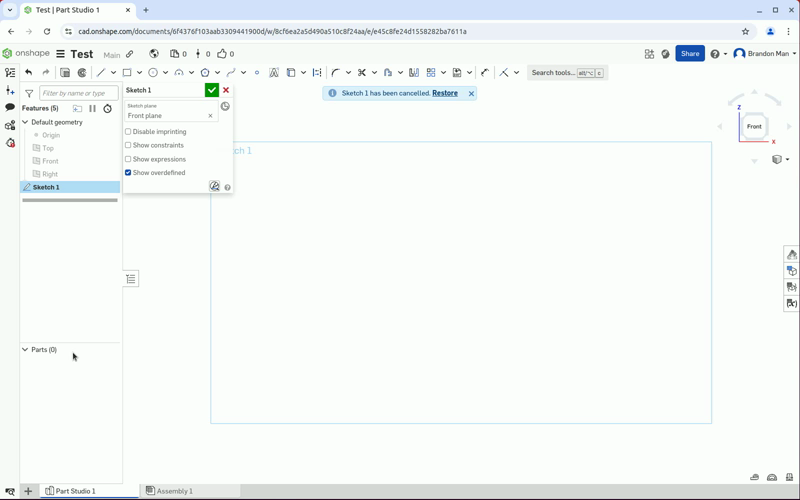
key(y)
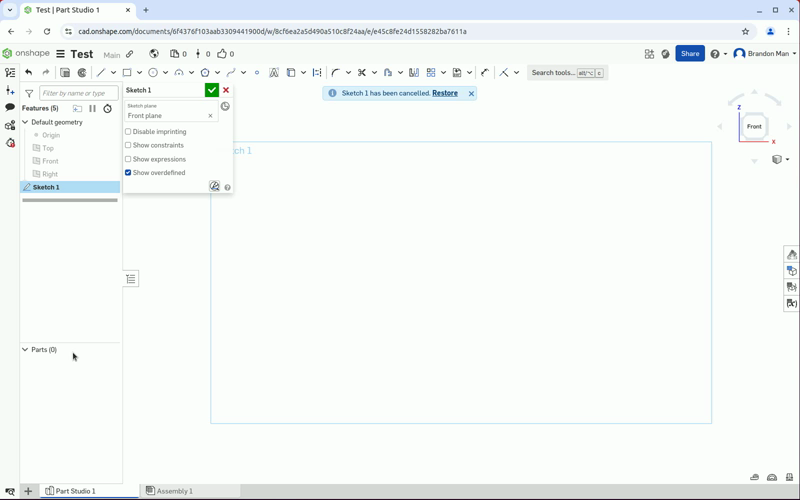
key(c)
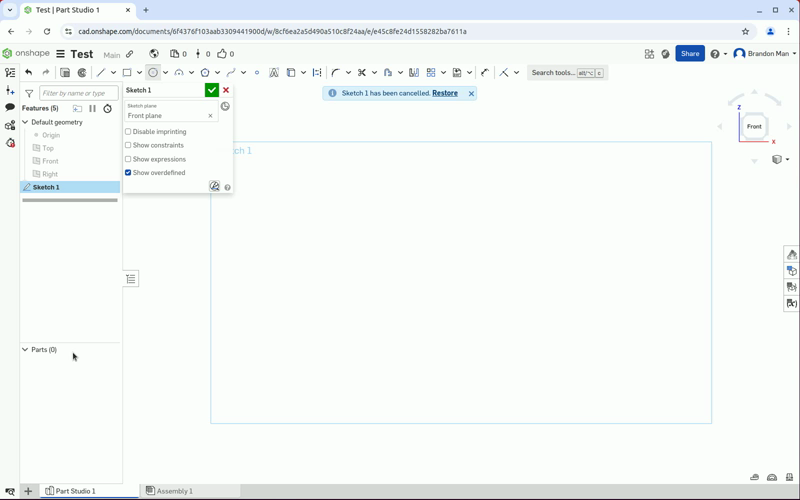
key_down(shift)
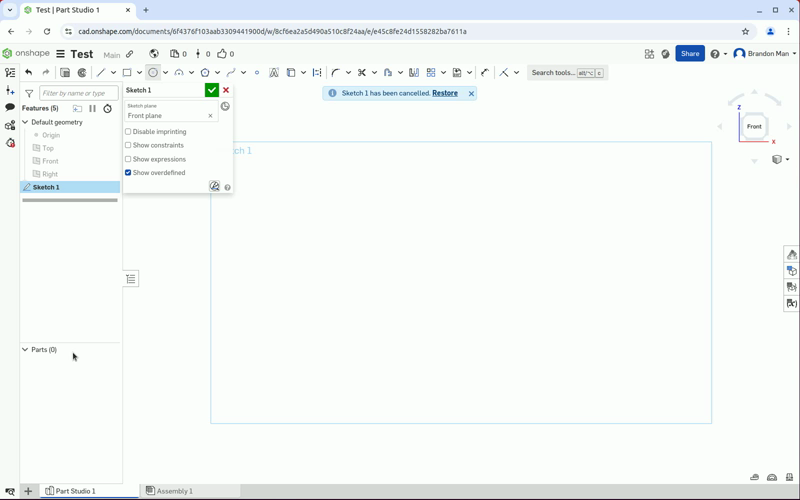
mouse_move(461, 282)
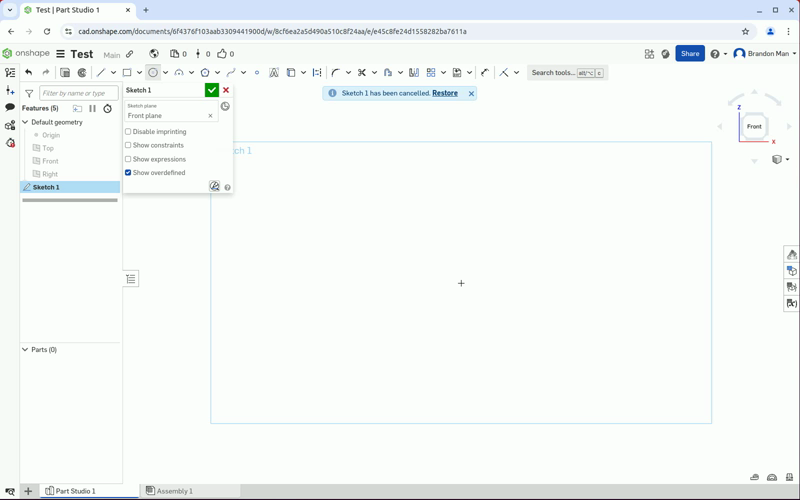
click(461, 282)
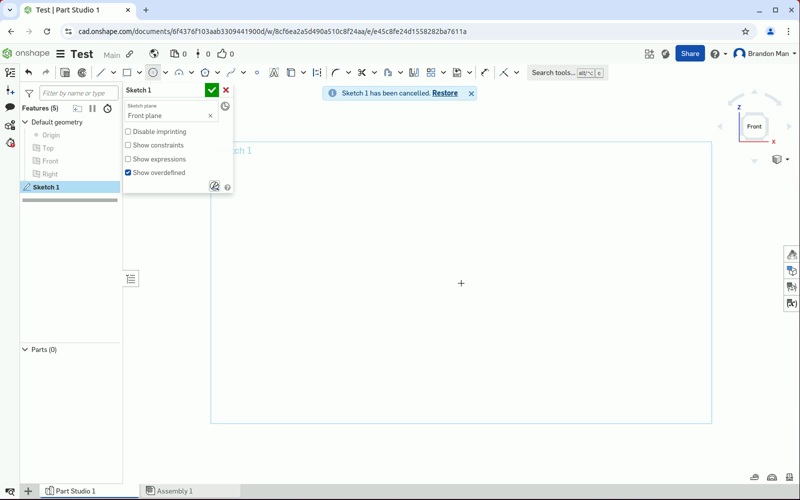
key_up(shift)
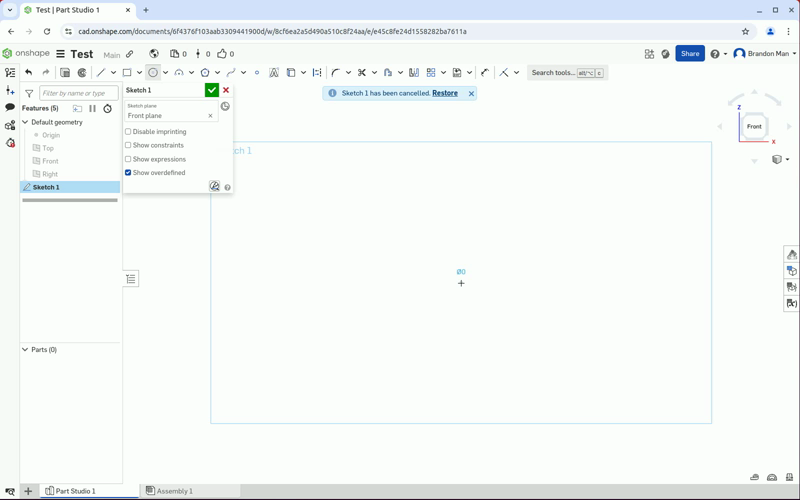
mouse_move(527, 282)
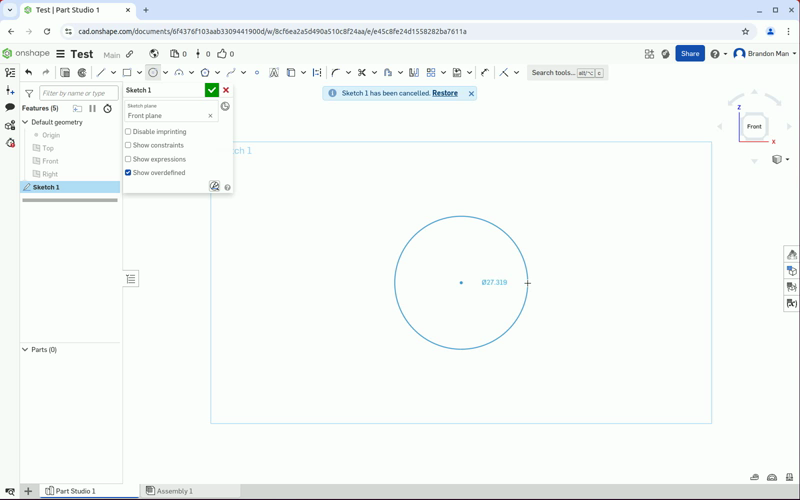
click(527, 282)
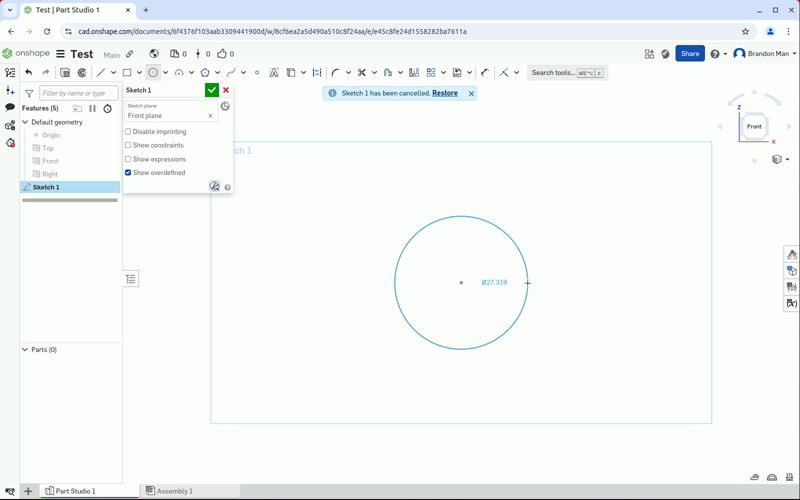
key(esc)
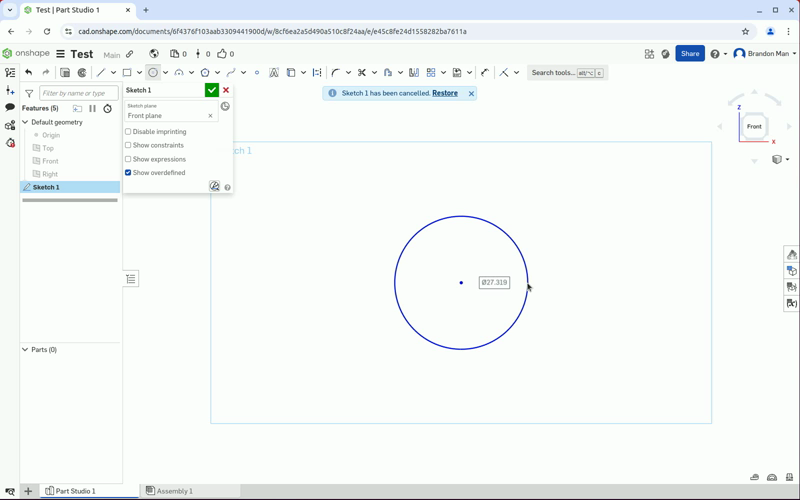
key(c)
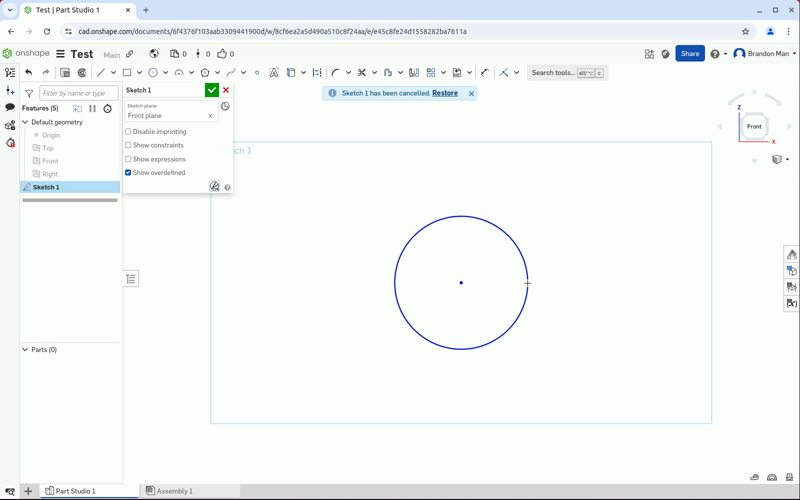
key_down(shift)
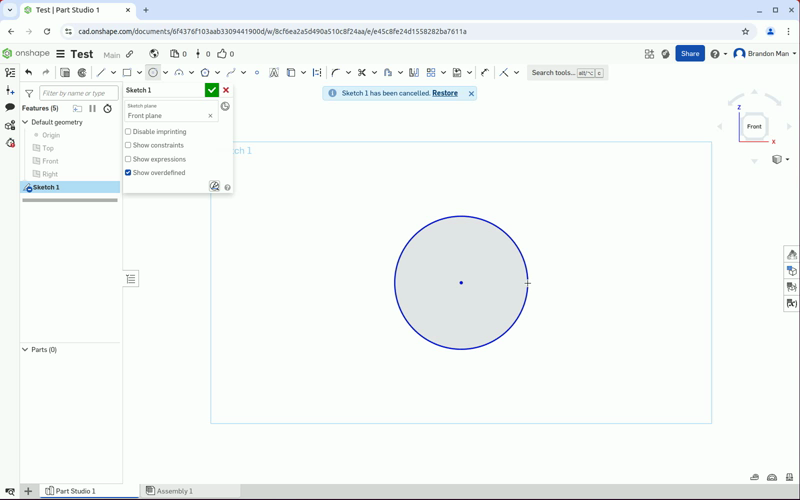
mouse_move(461, 282)
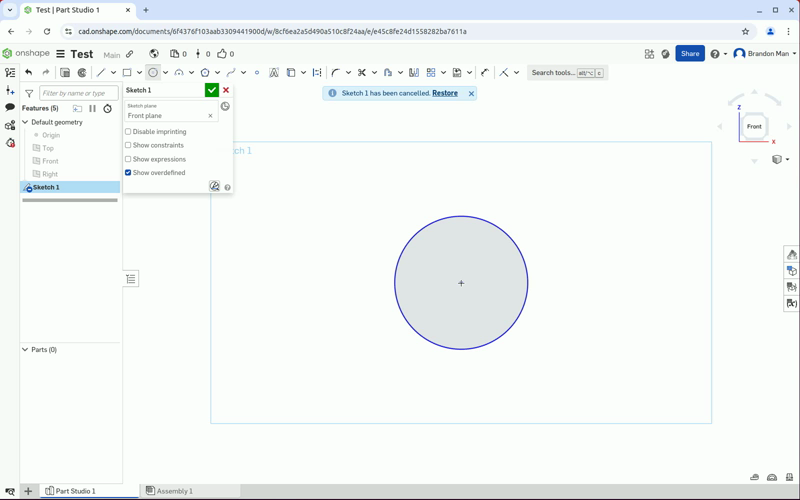
click(461, 282)
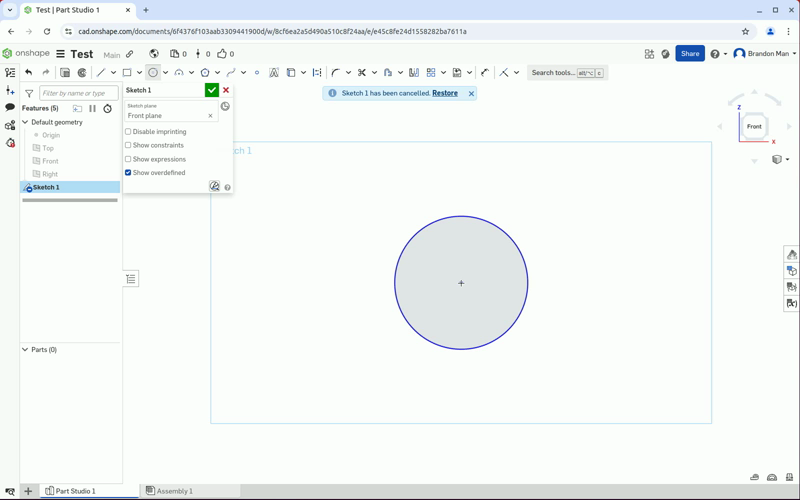
key_up(shift)
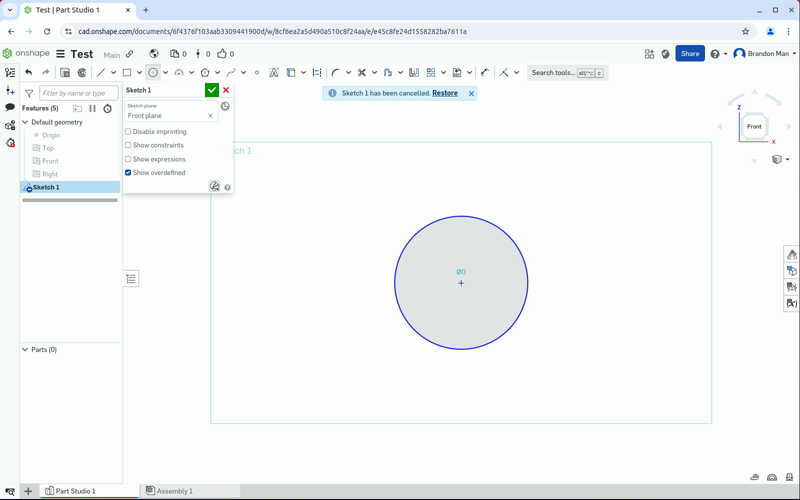
mouse_move(509, 282)
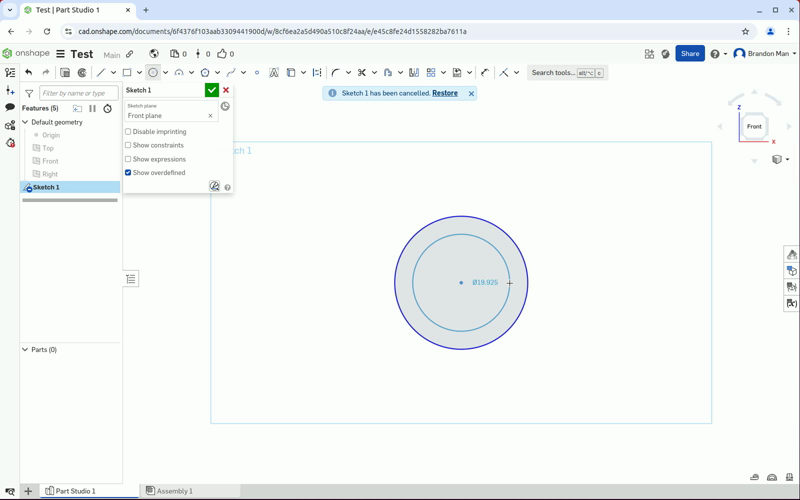
click(509, 282)
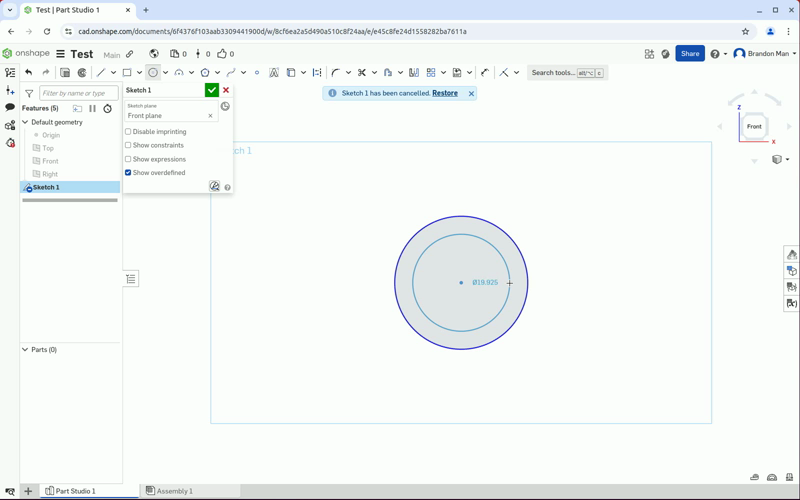
key(esc)
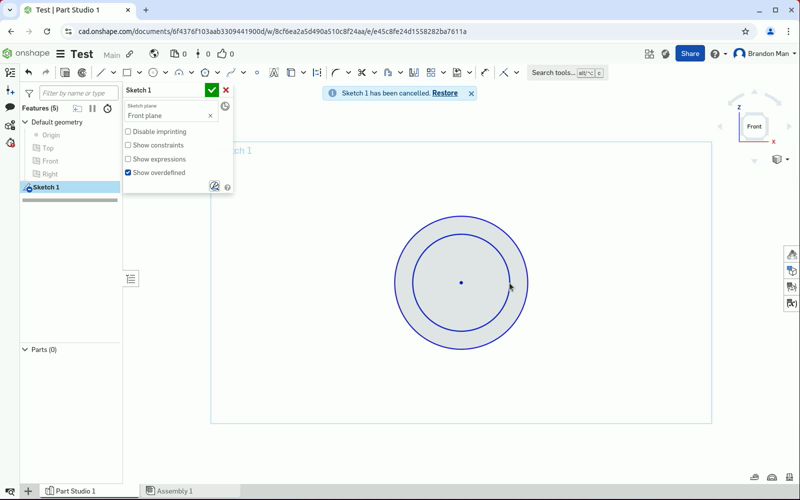
mouse_move(420, 321)
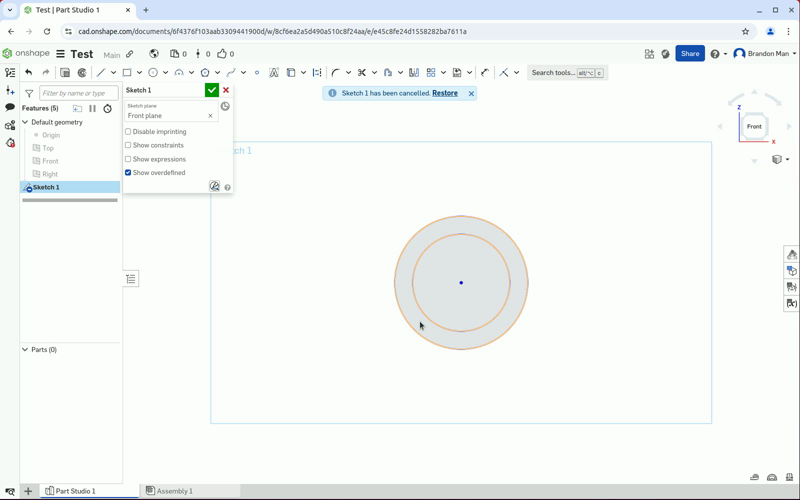
click(420, 321)
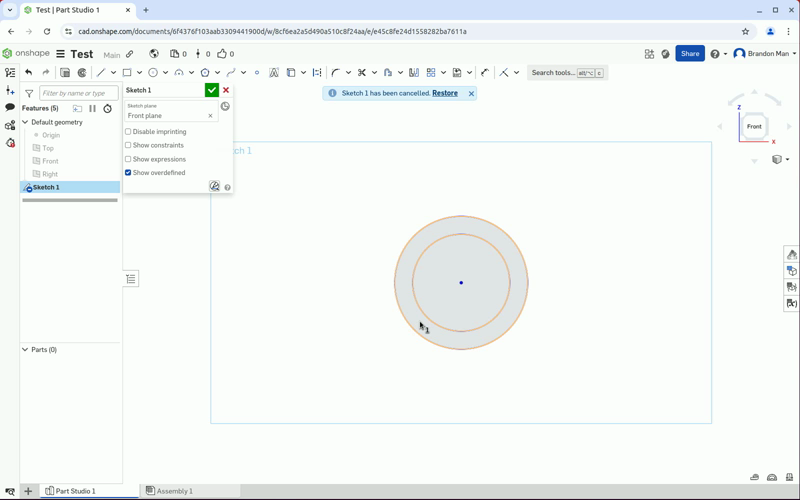
mouse_move(73, 352)
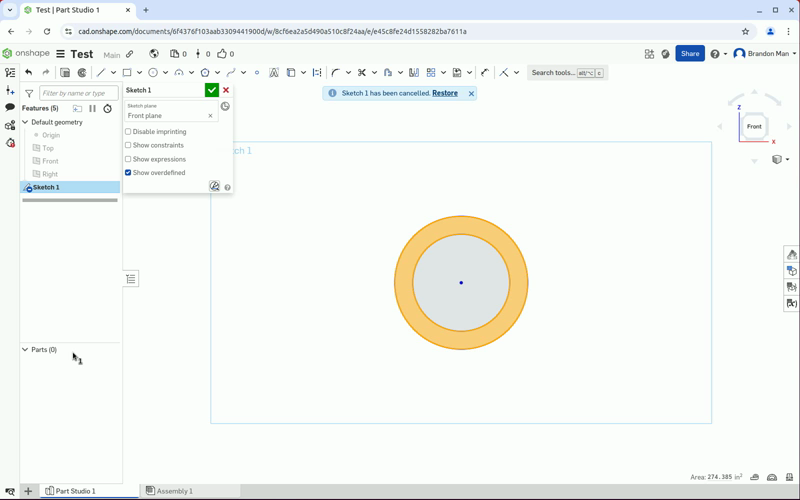
key(shift+y)
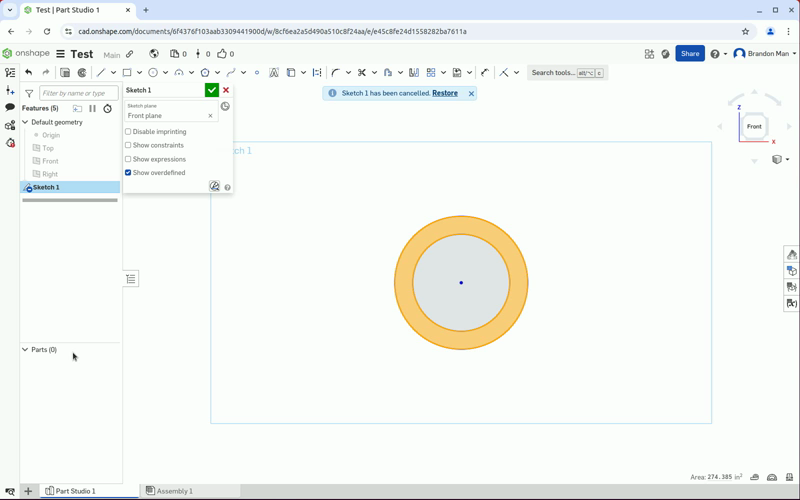
key(shift+e)
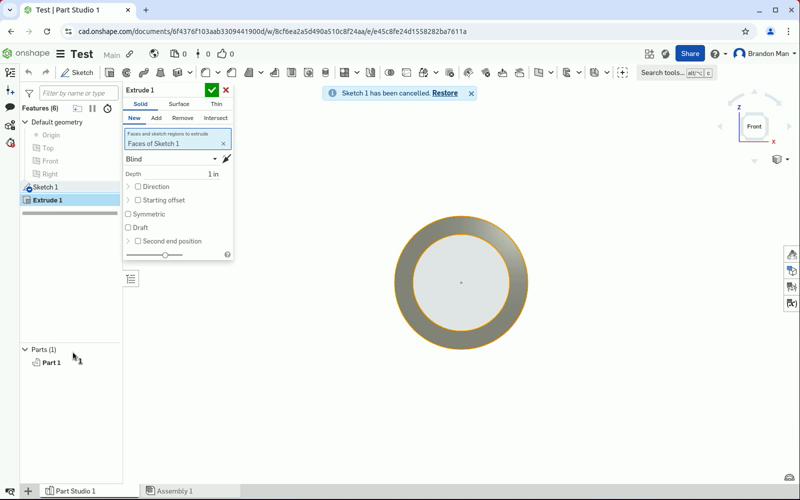
mouse_move(143, 106)
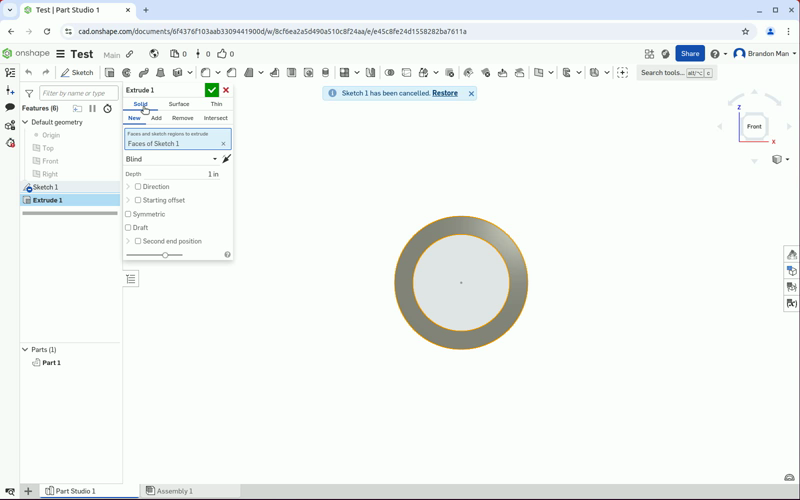
click(143, 106)
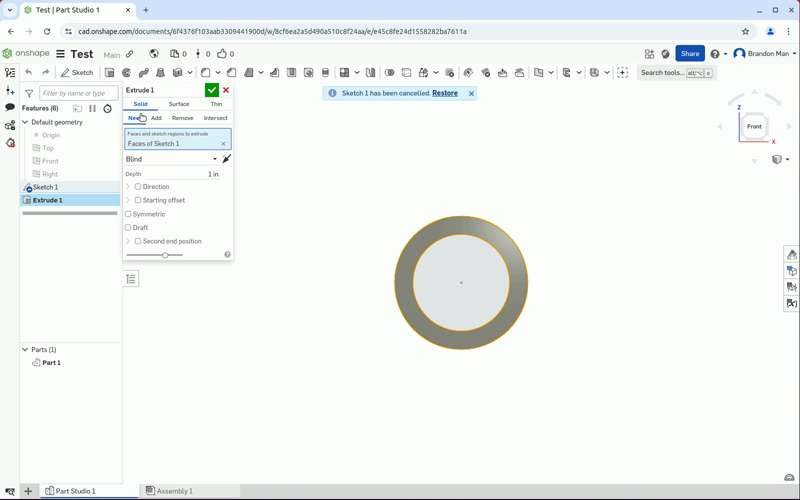
mouse_move(137, 120)
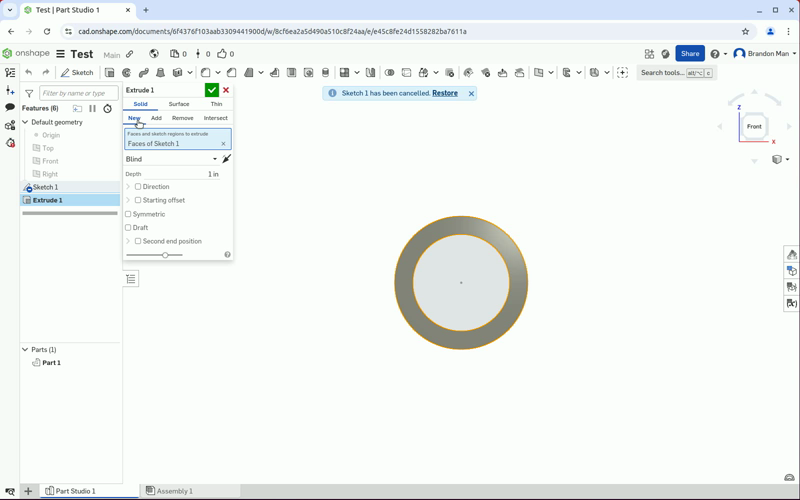
click(137, 120)
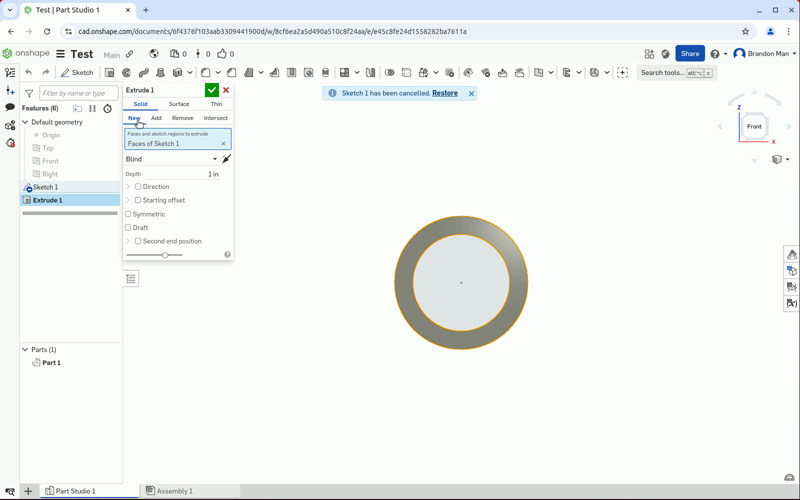
key(tab, 4)
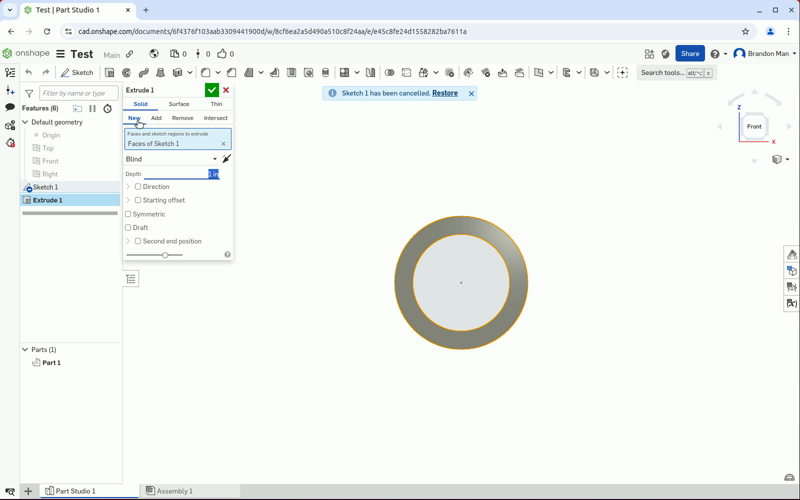
text(23.108)
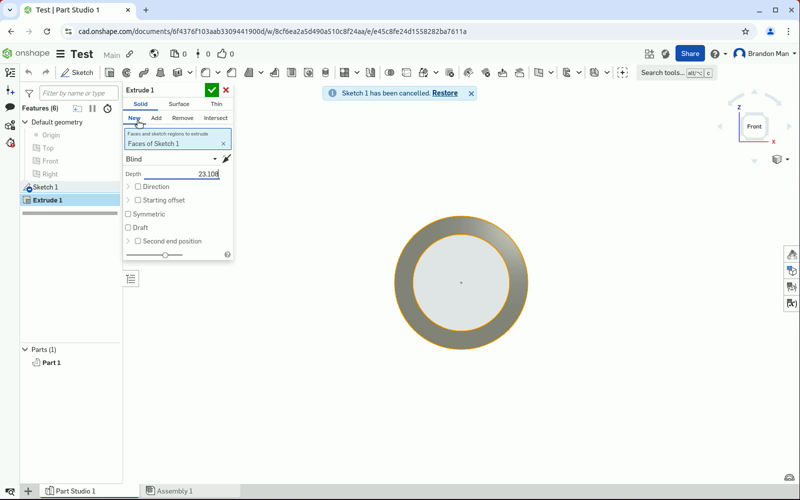
key(tab, 3)
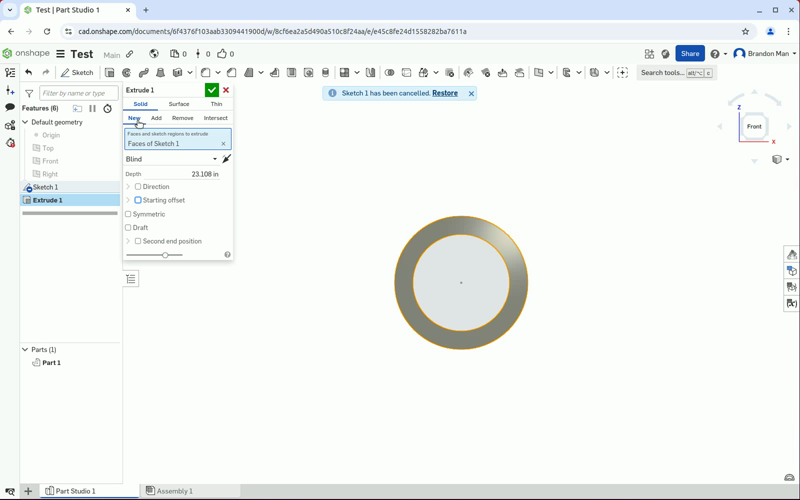
key(tab, 2)
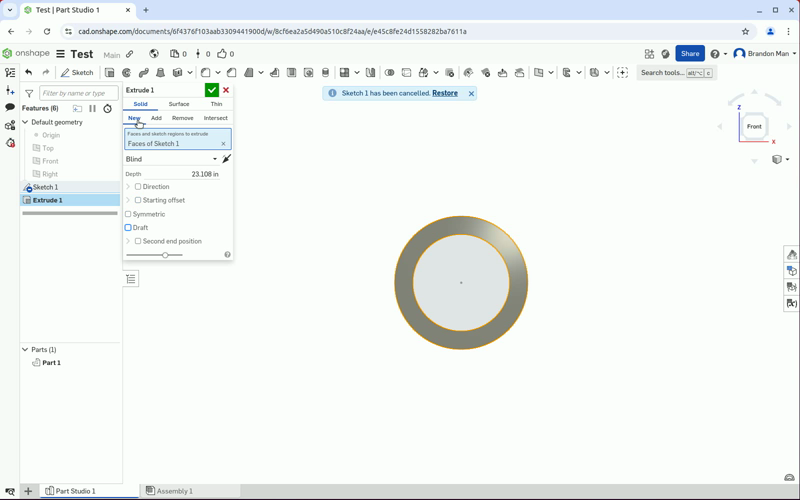
key(space)
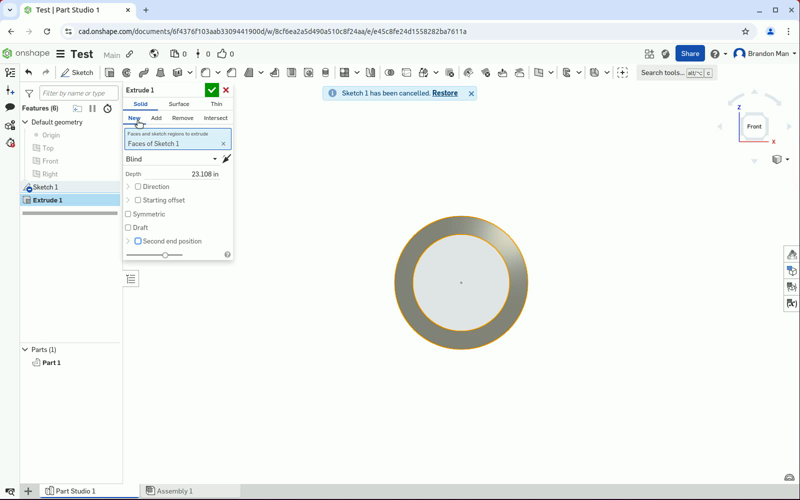
key(tab, 3)
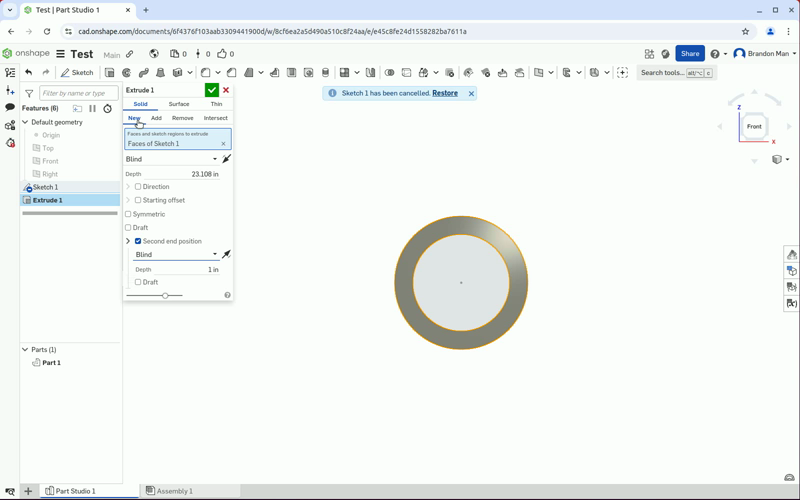
text(23.108)
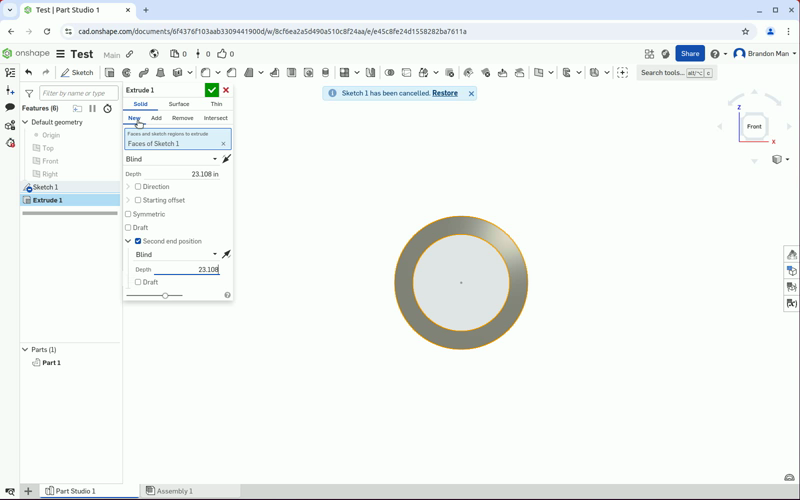
key(enter)
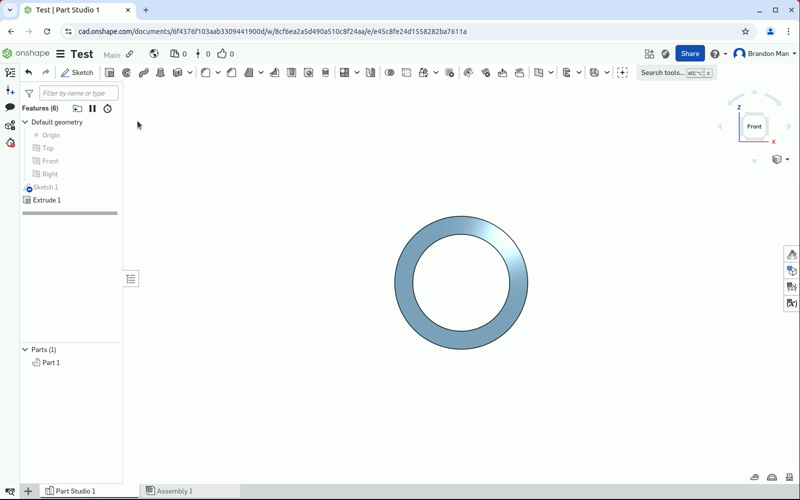
key(shift+h)
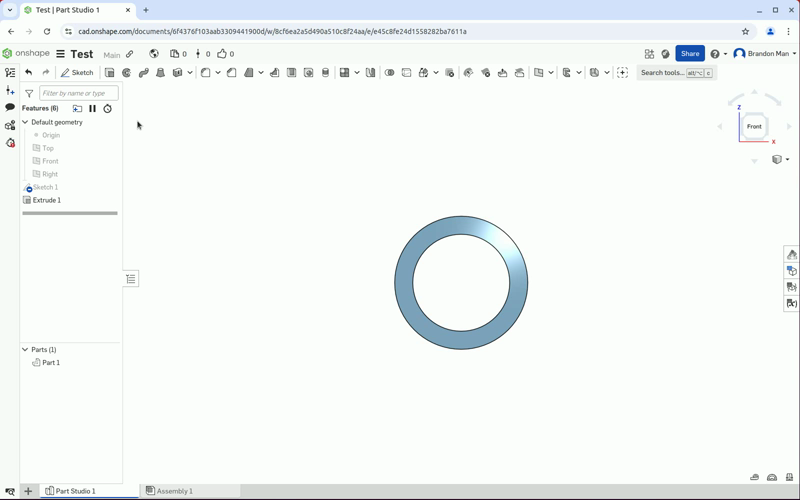
key(shift+h)
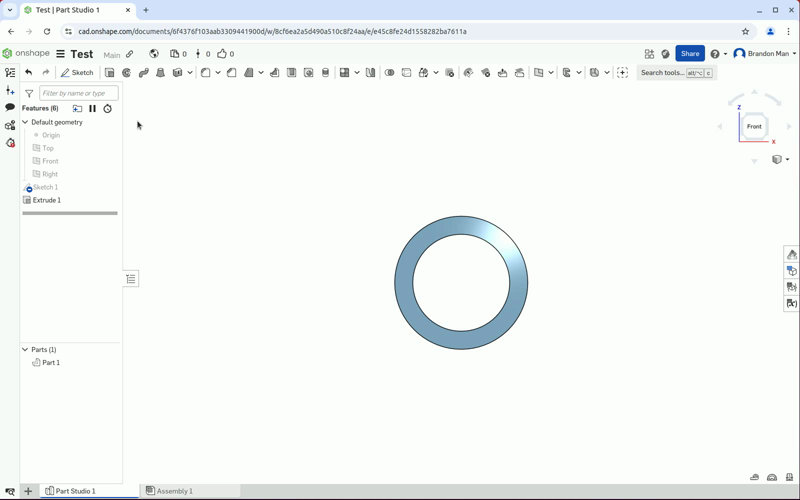
mouse_move(73, 189)
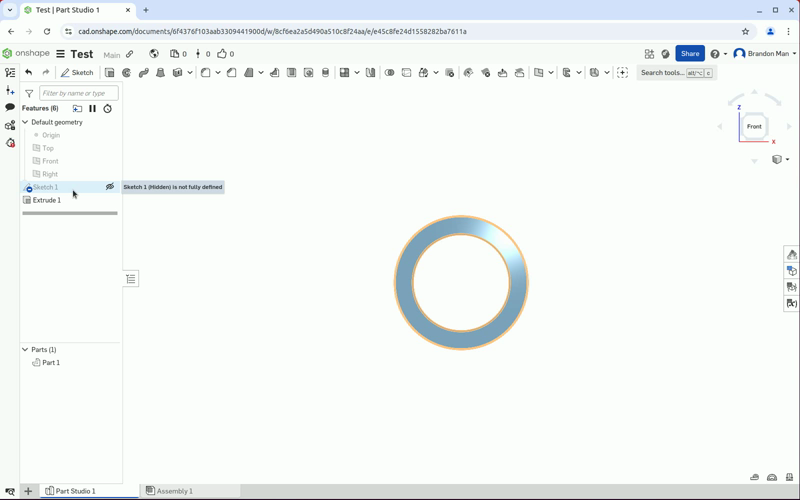
click(73, 189)
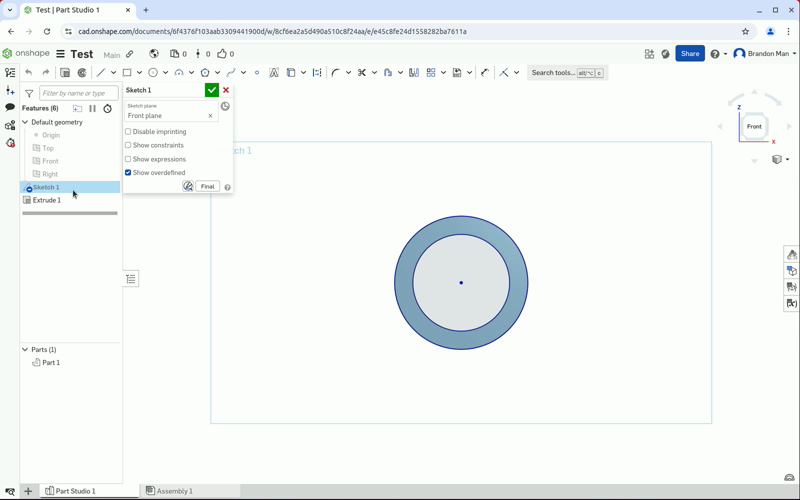
mouse_move(229, 92)
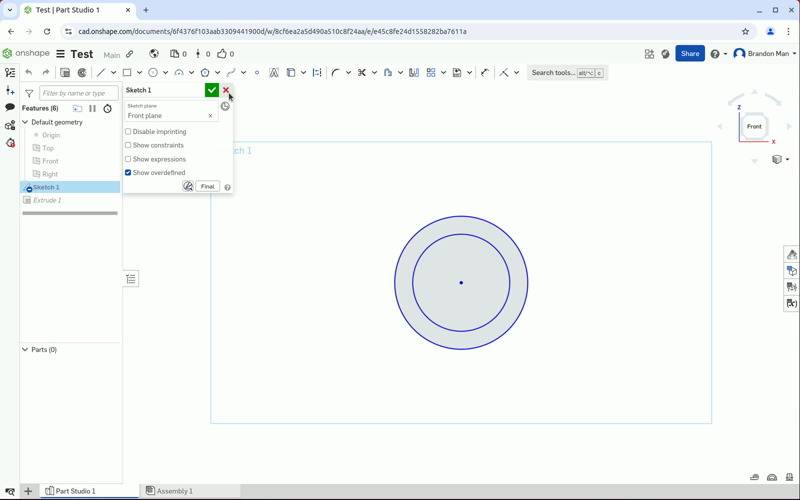
click(229, 92)
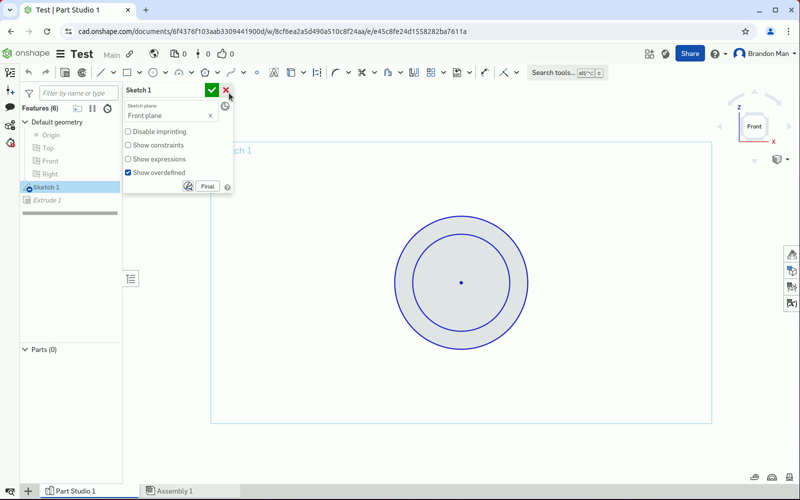
key(shift+s)
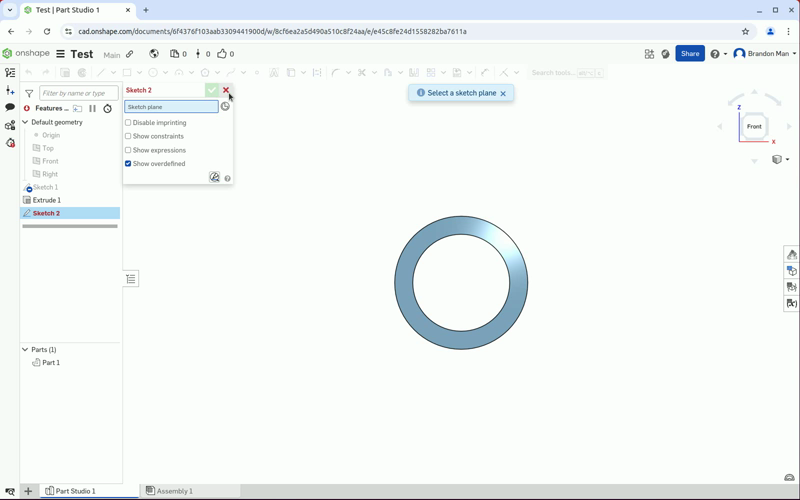
mouse_move(73, 163)
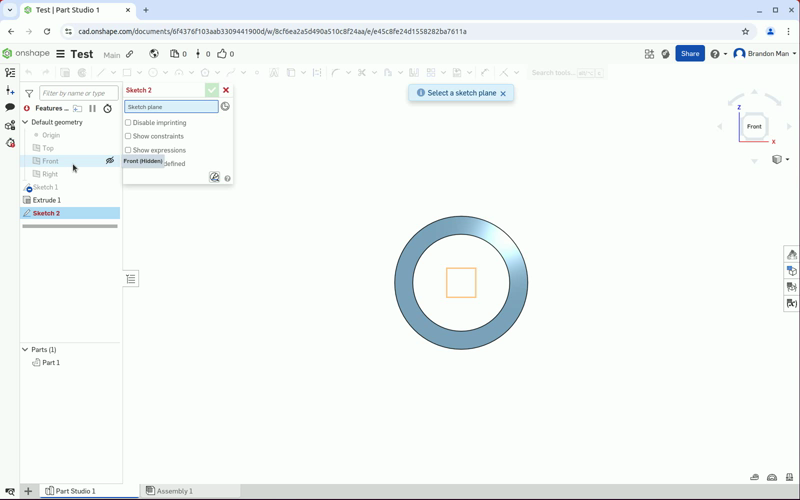
click(73, 163)
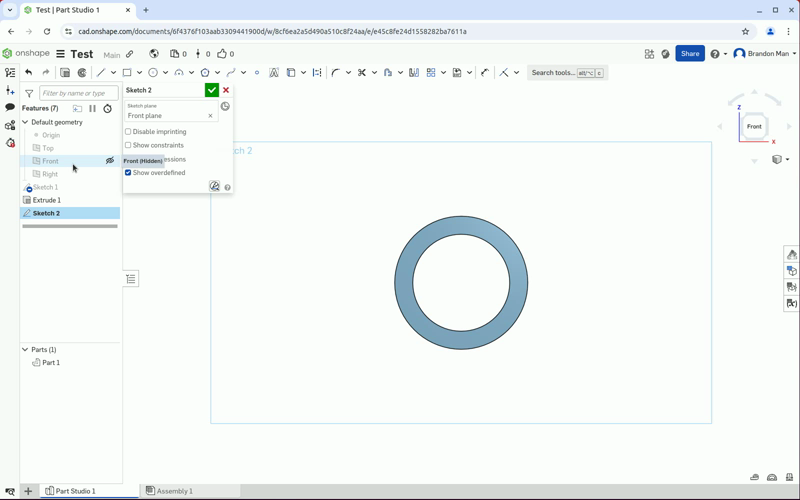
mouse_move(73, 352)
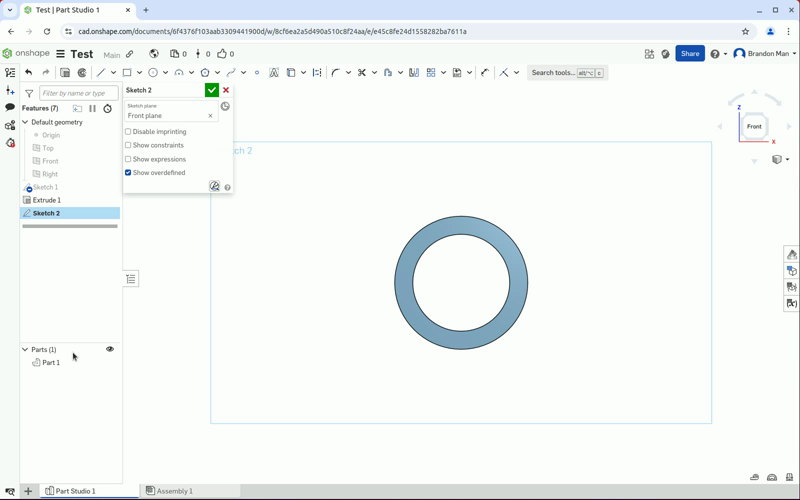
key(y)
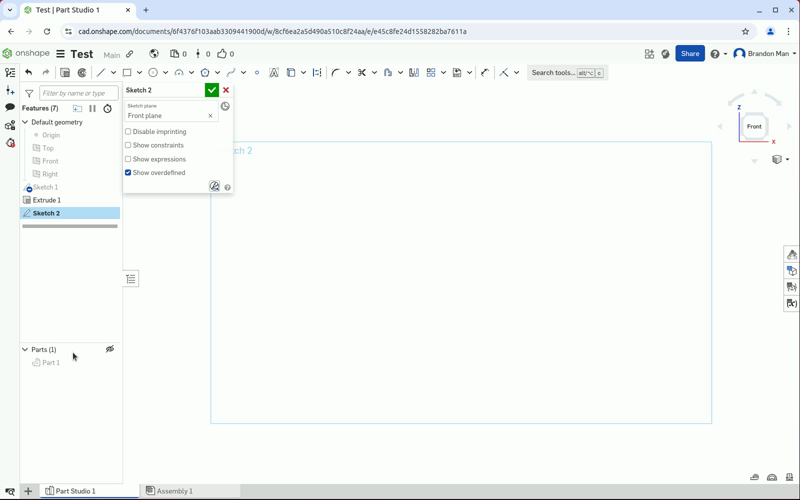
key(c)
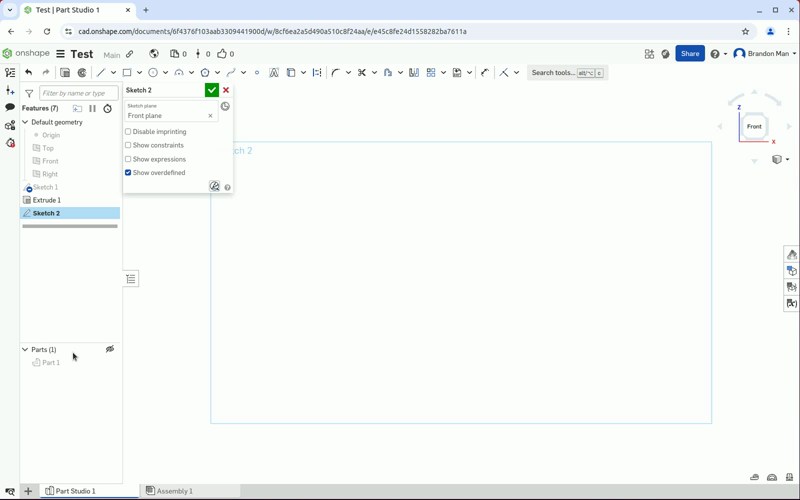
key_down(shift)
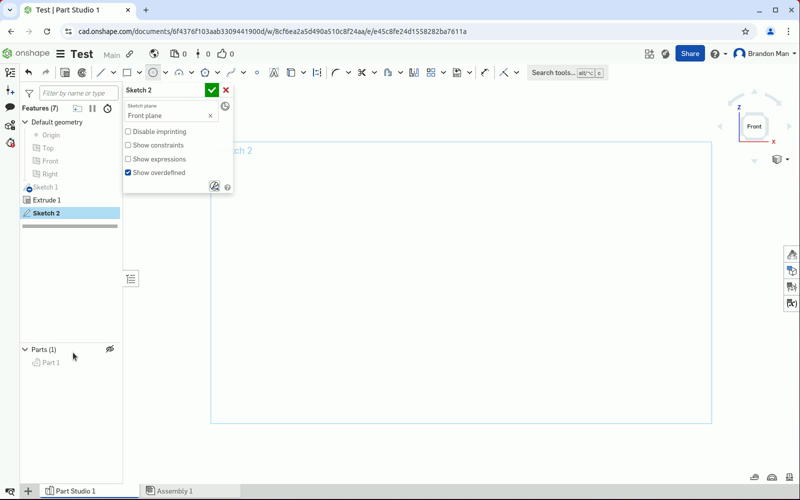
mouse_move(461, 282)
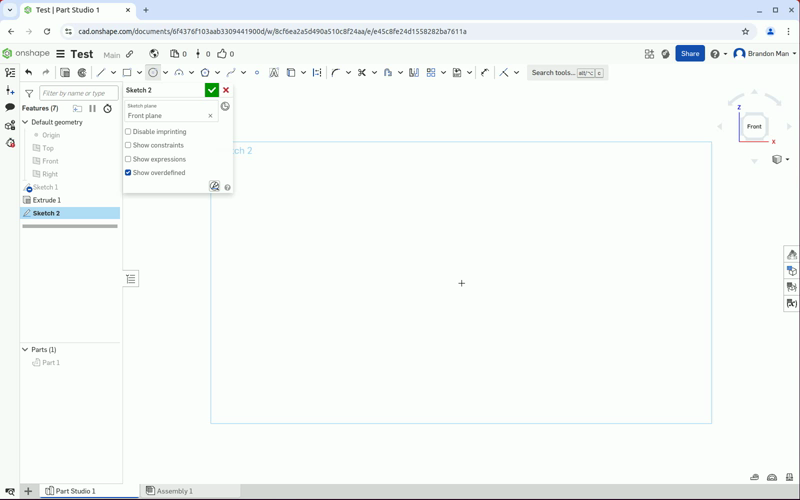
click(461, 282)
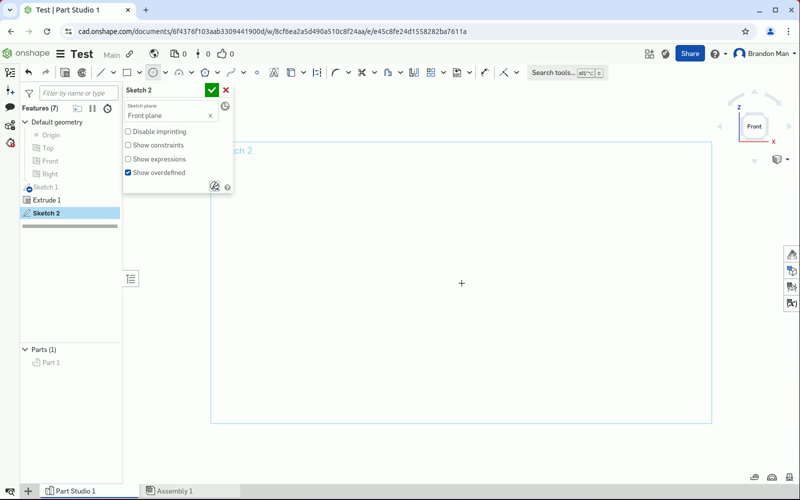
key_up(shift)
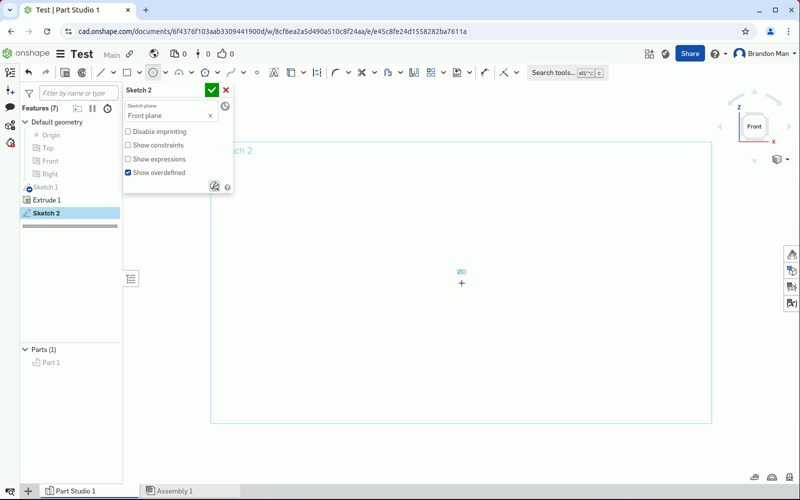
mouse_move(511, 282)
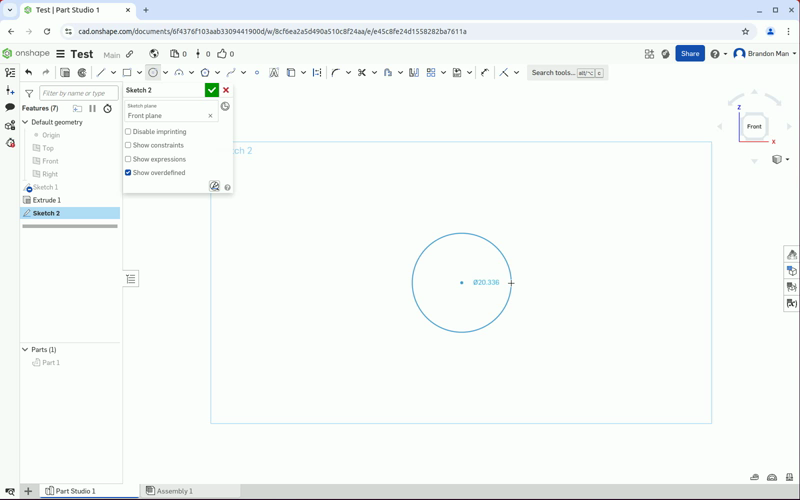
click(511, 282)
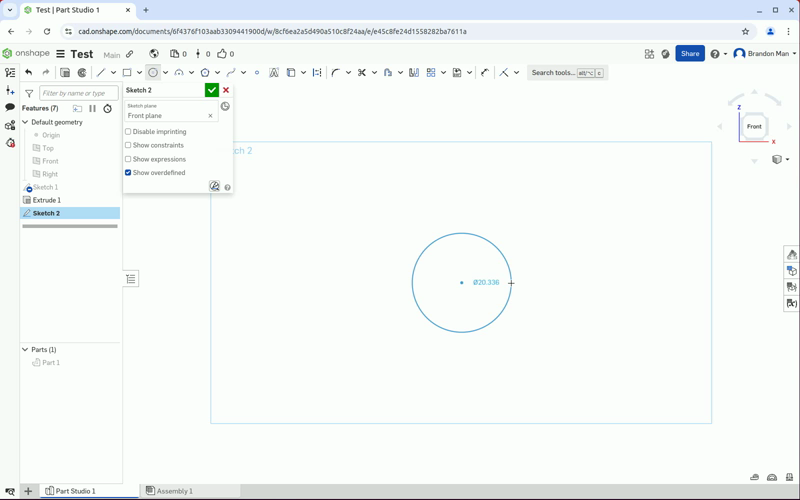
key(esc)
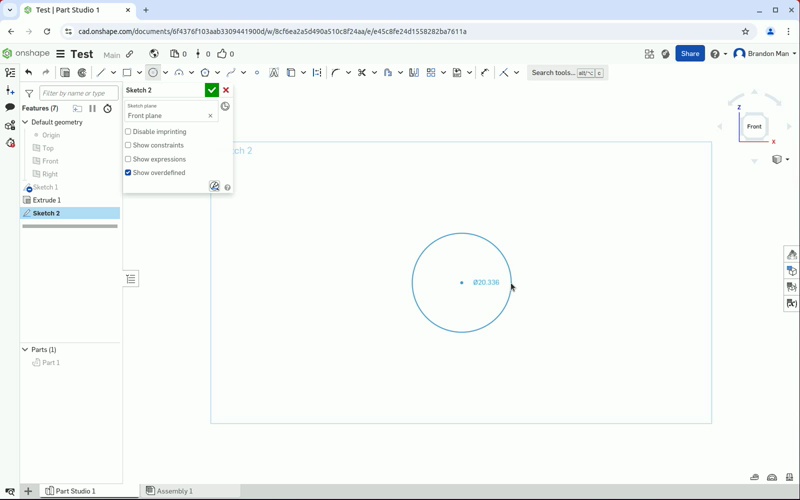
key(c)
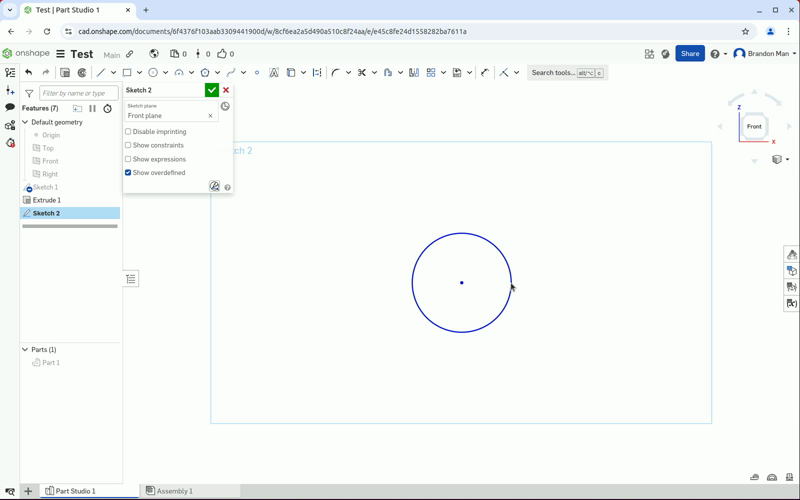
key_down(shift)
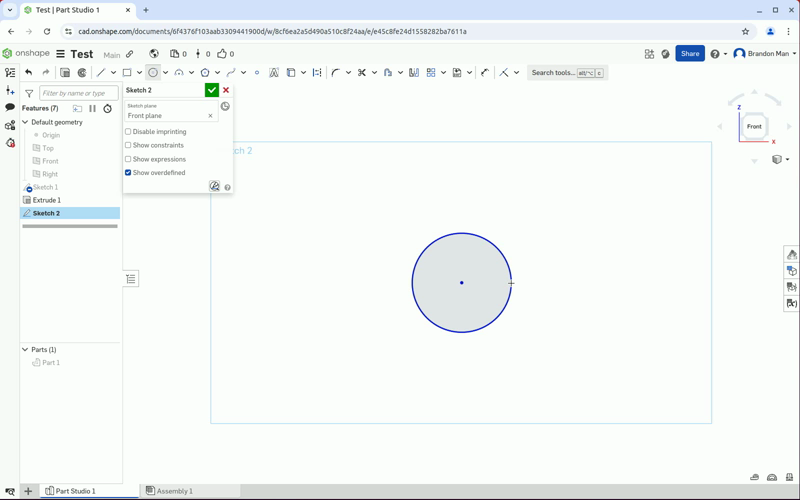
mouse_move(461, 282)
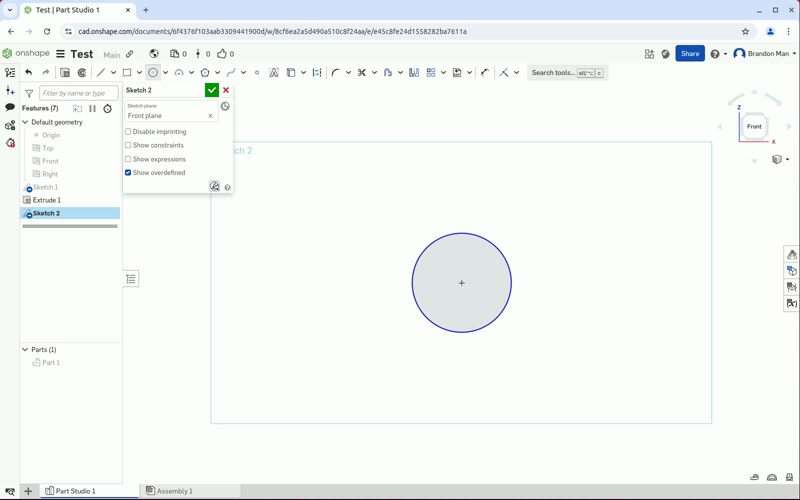
click(461, 282)
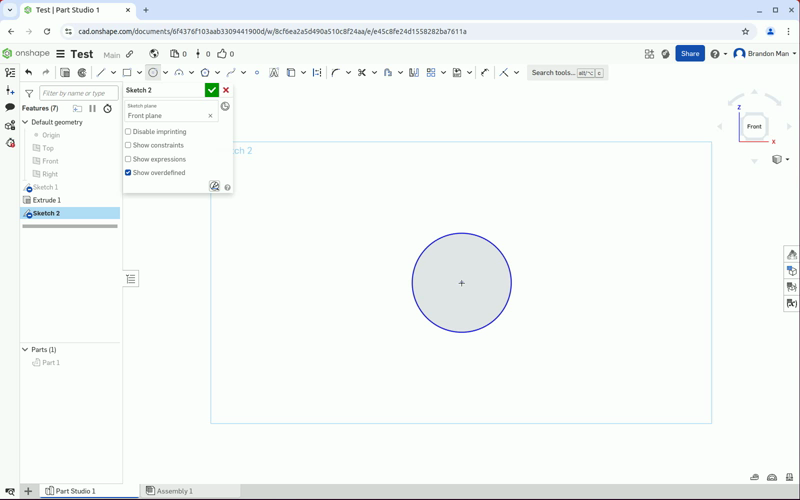
key_up(shift)
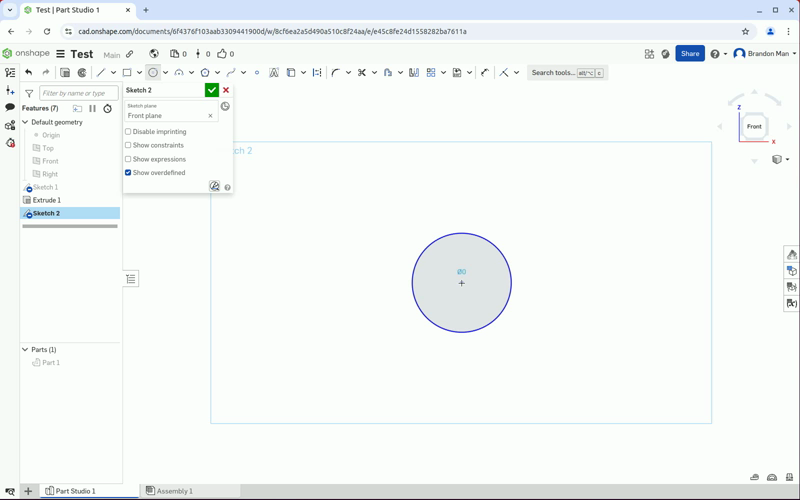
mouse_move(509, 282)
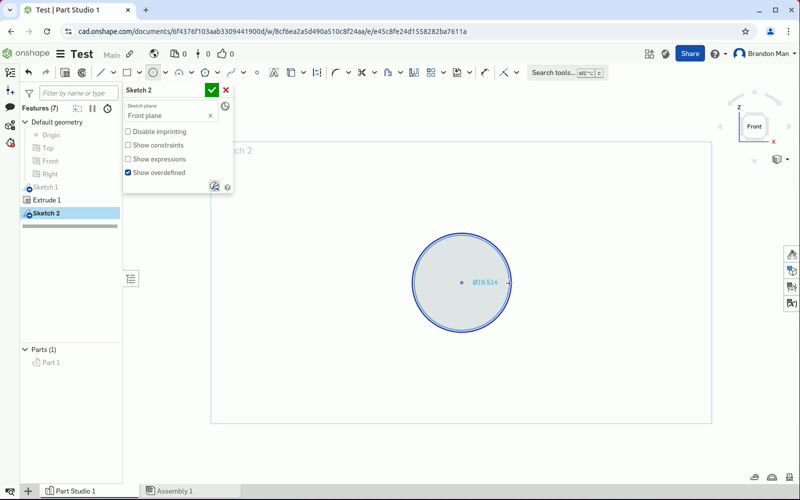
scroll(6)
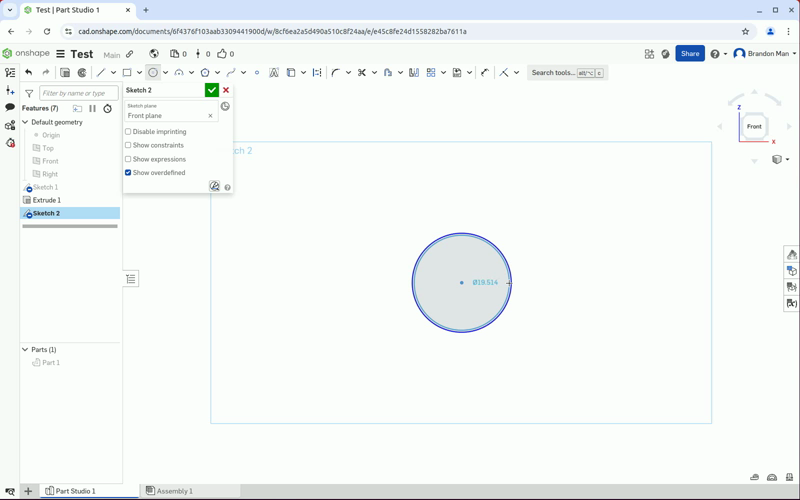
scroll(6)
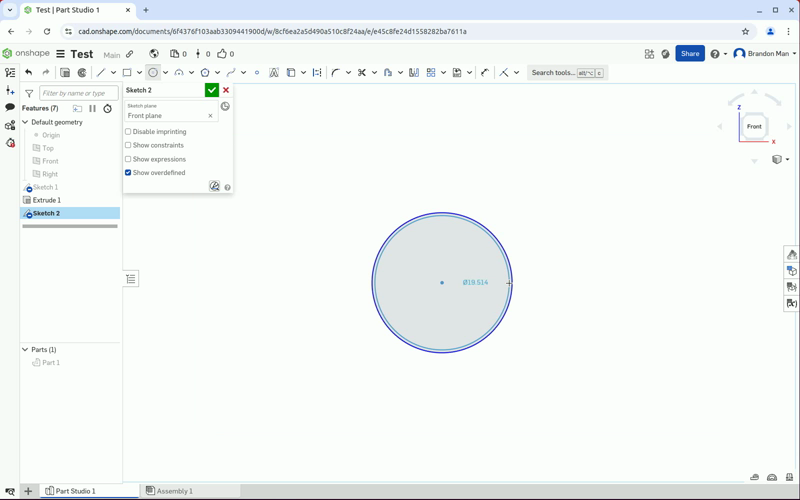
scroll(6)
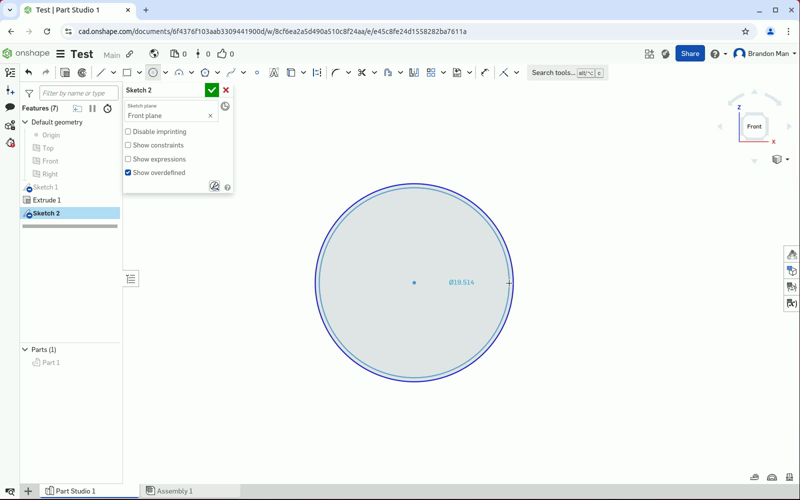
scroll(6)
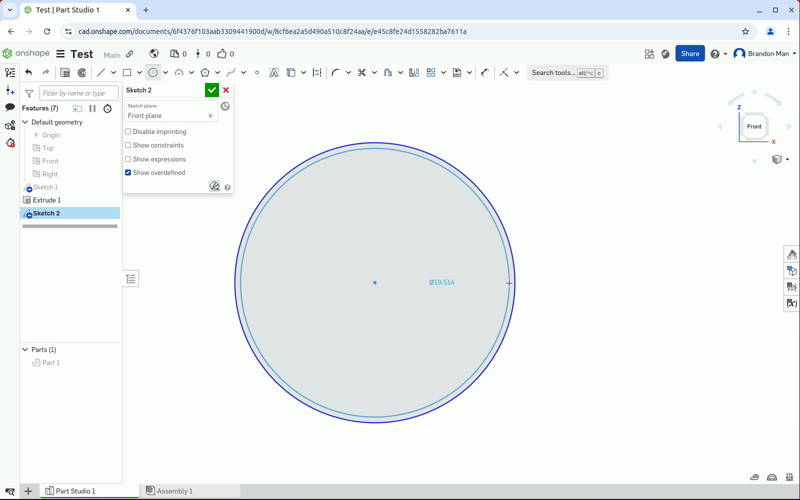
scroll(6)
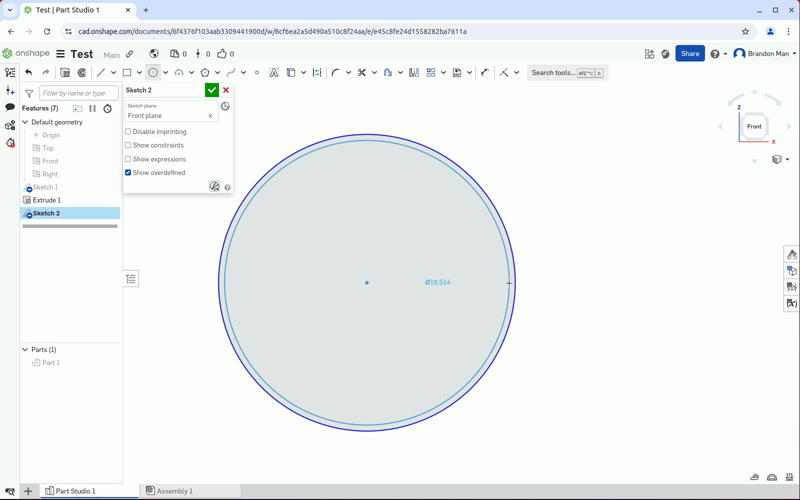
scroll(6)
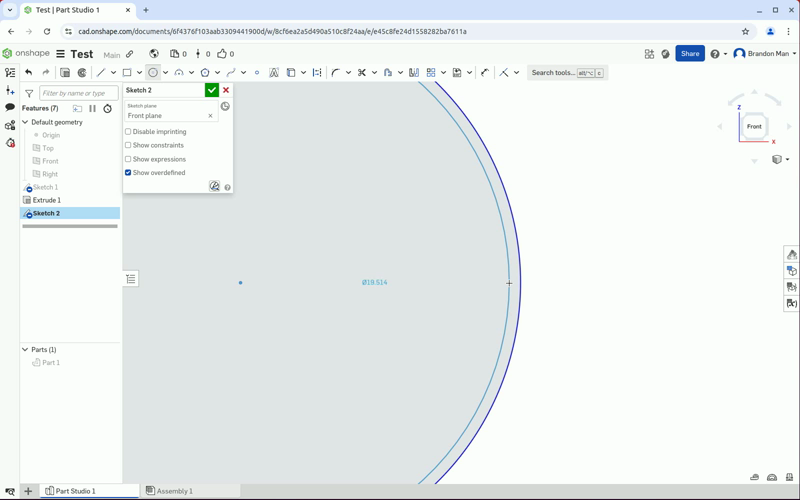
scroll(6)
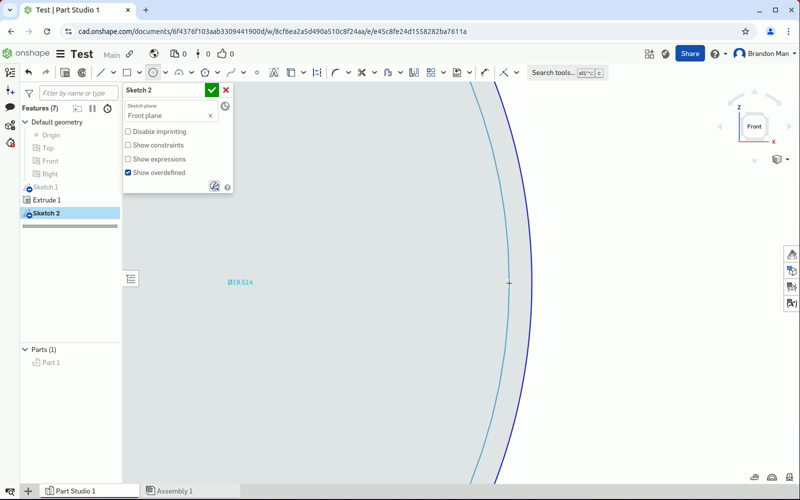
click(509, 282)
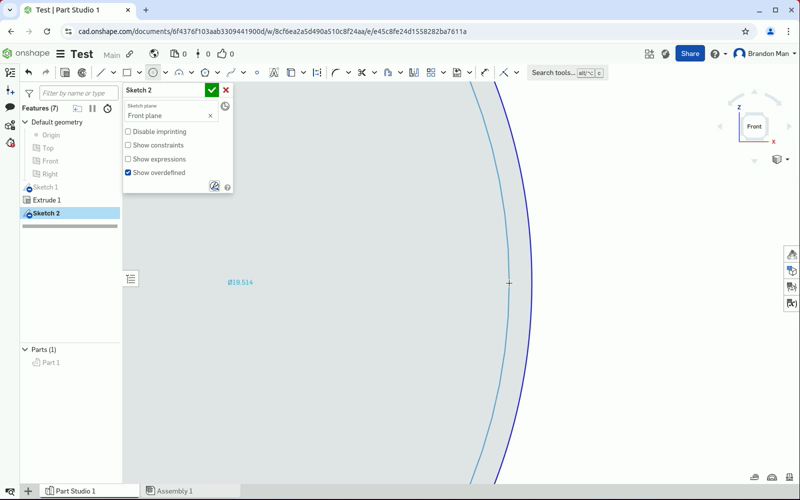
scroll(-6)
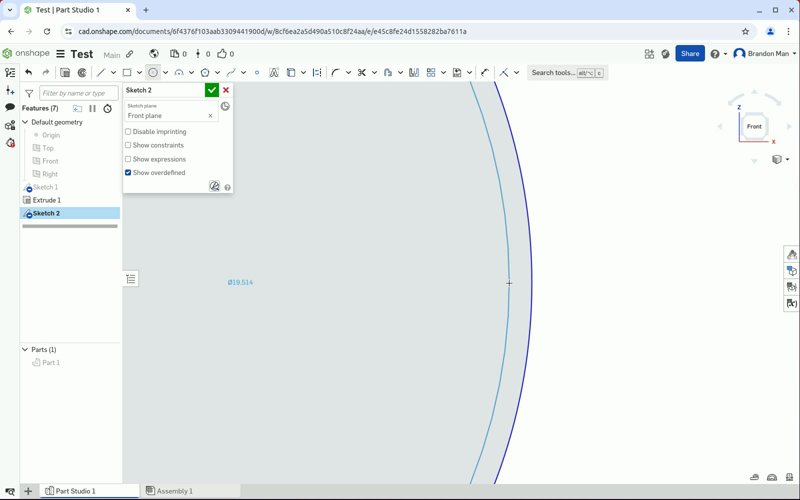
scroll(-6)
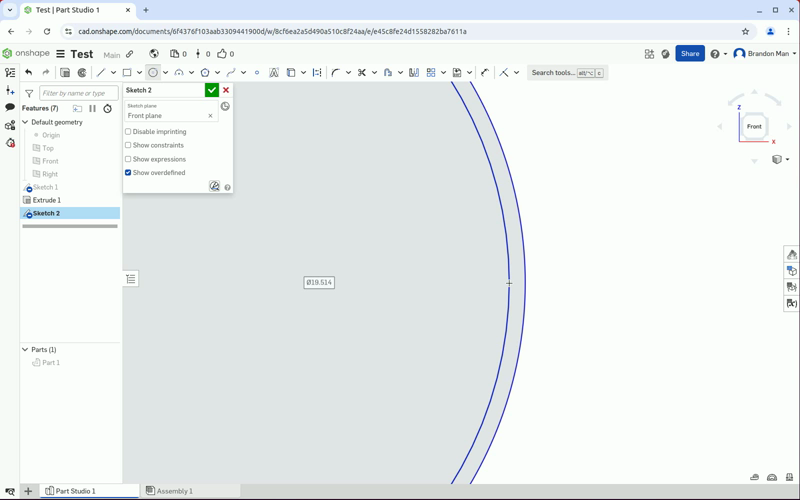
scroll(-6)
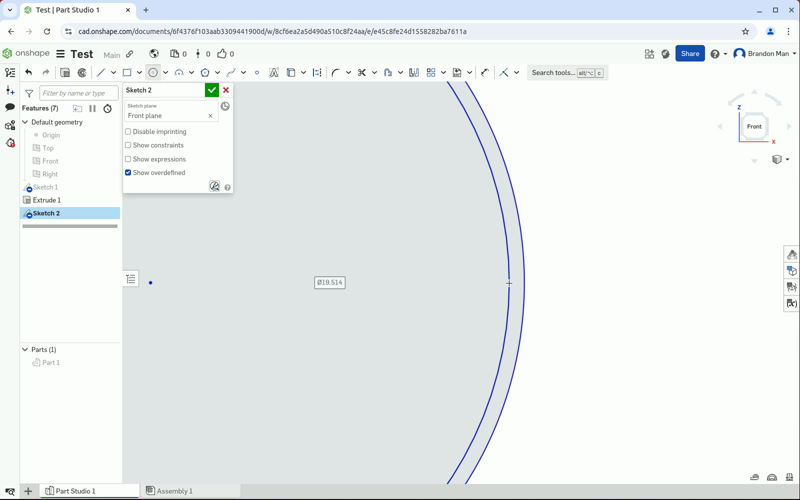
scroll(-6)
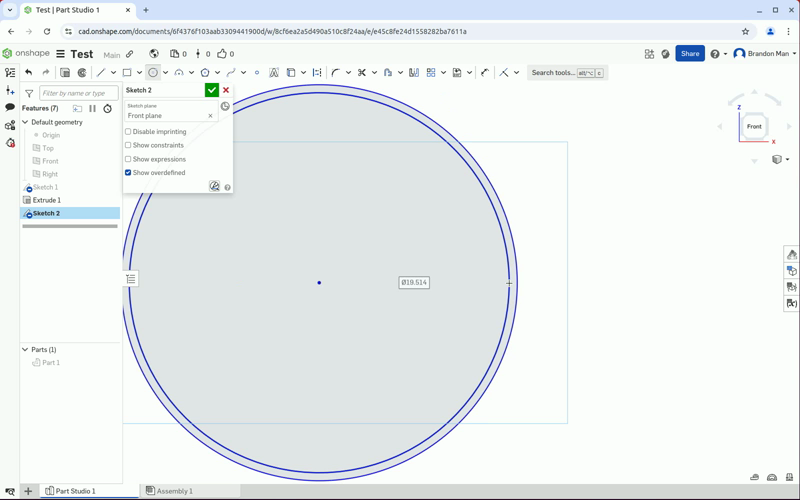
scroll(-6)
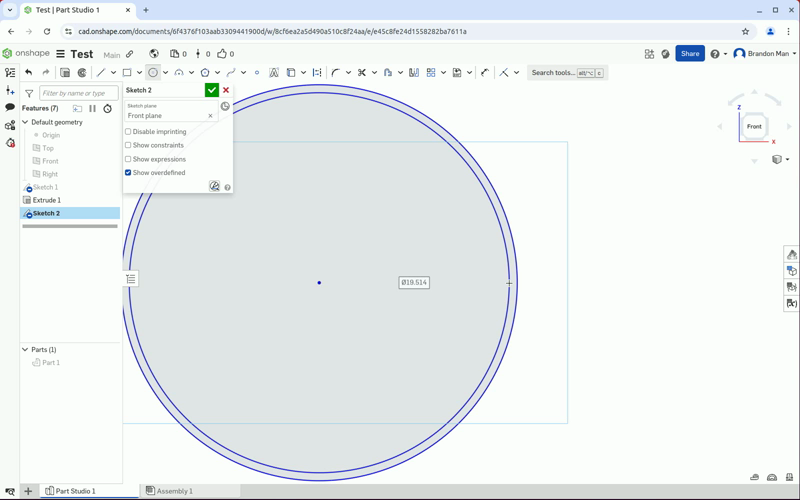
scroll(-6)
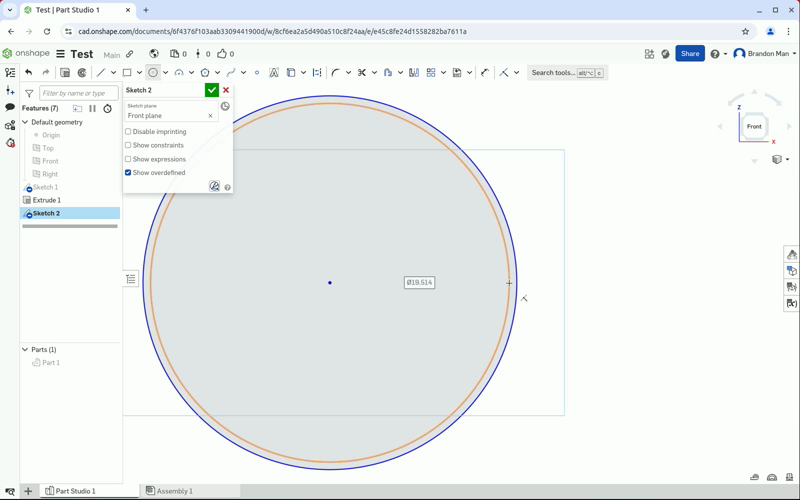
scroll(-6)
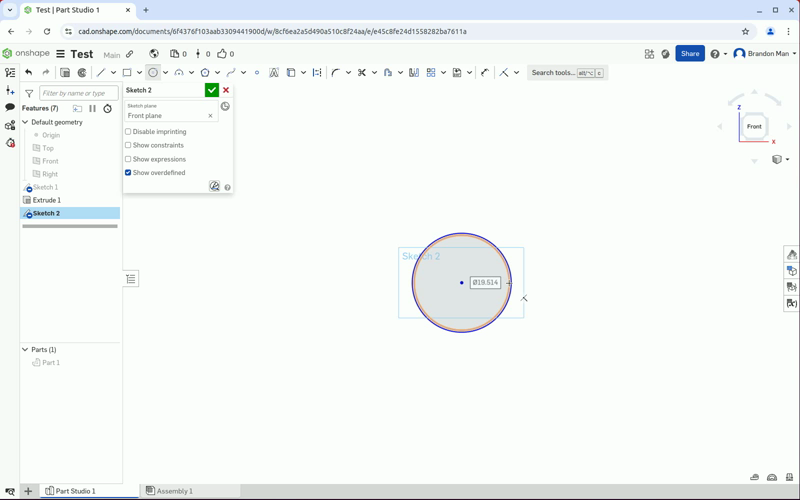
key(esc)
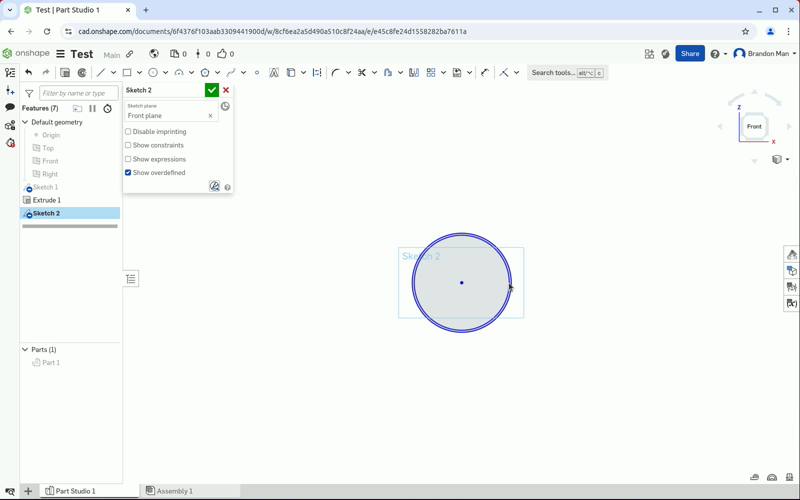
mouse_move(433, 243)
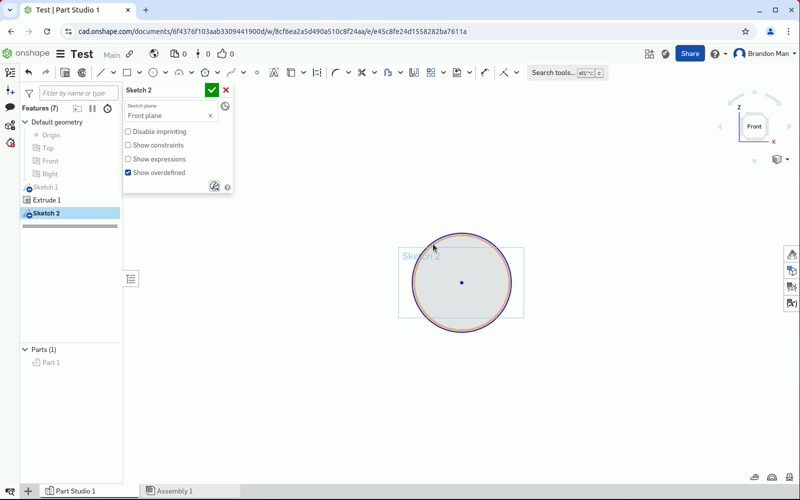
scroll(6)
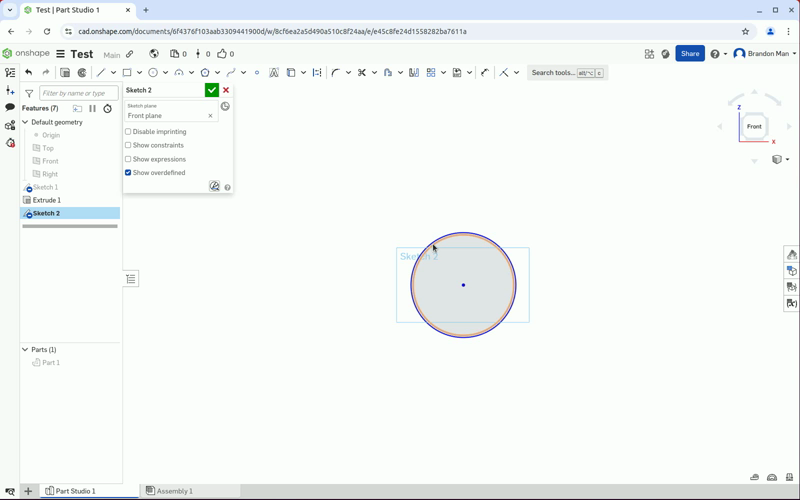
scroll(6)
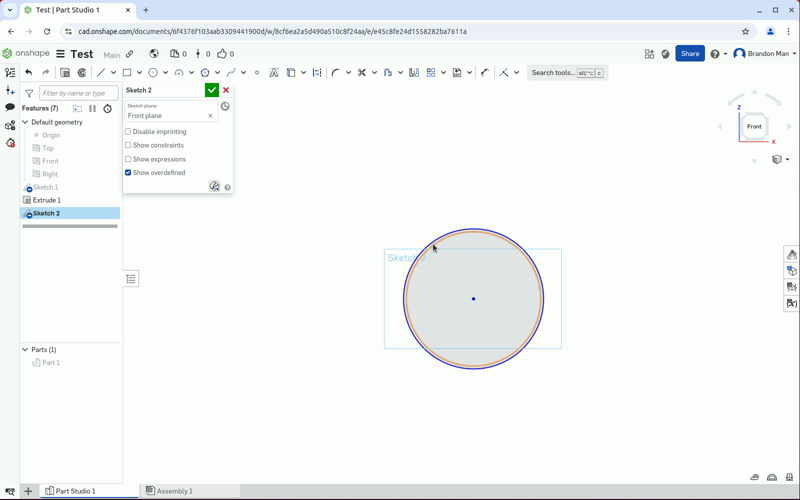
scroll(6)
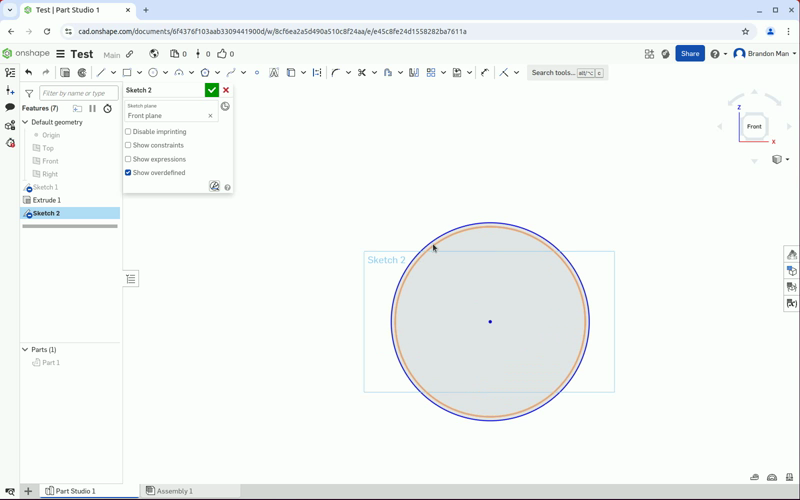
scroll(6)
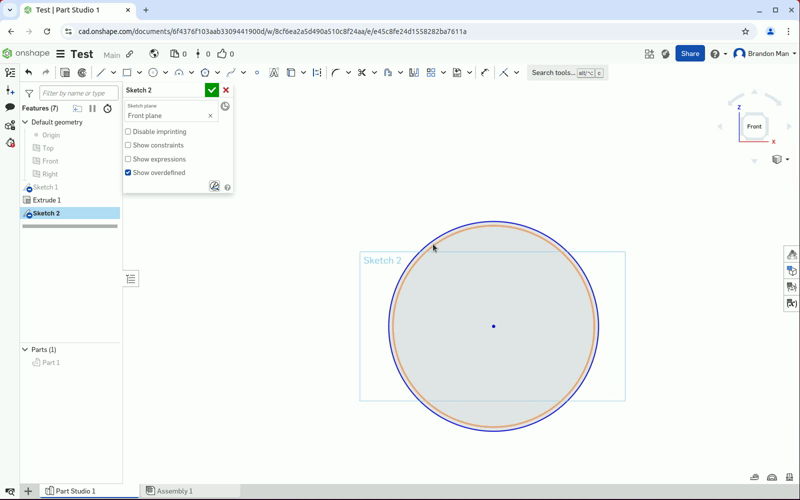
scroll(6)
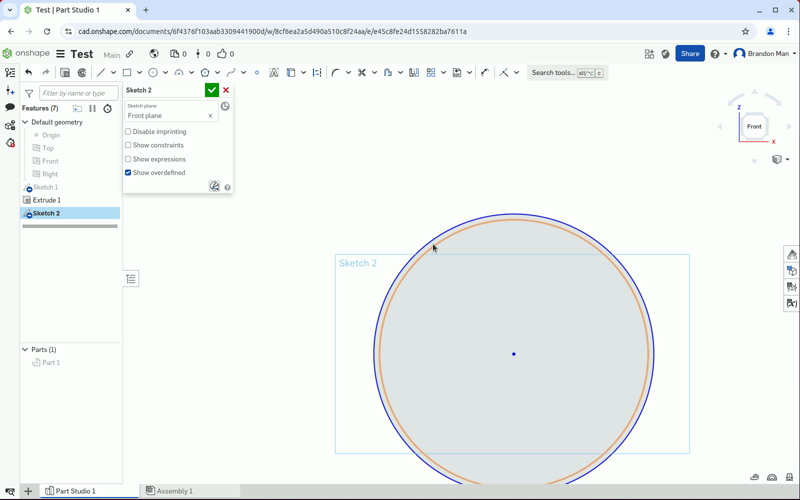
scroll(6)
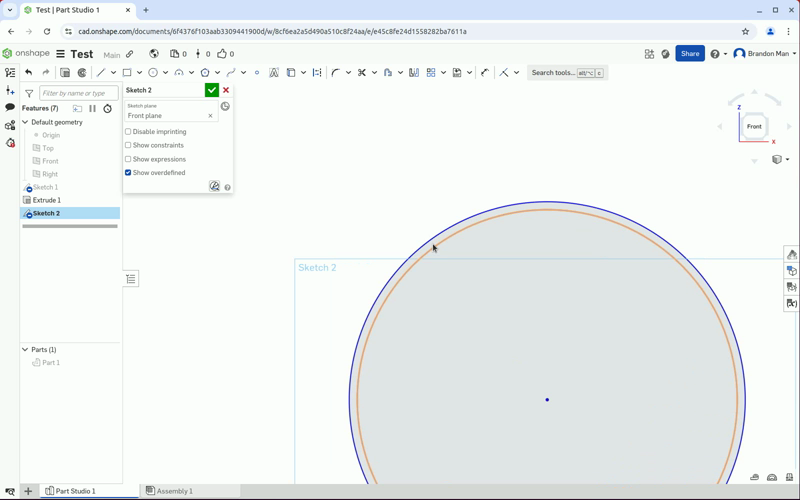
scroll(6)
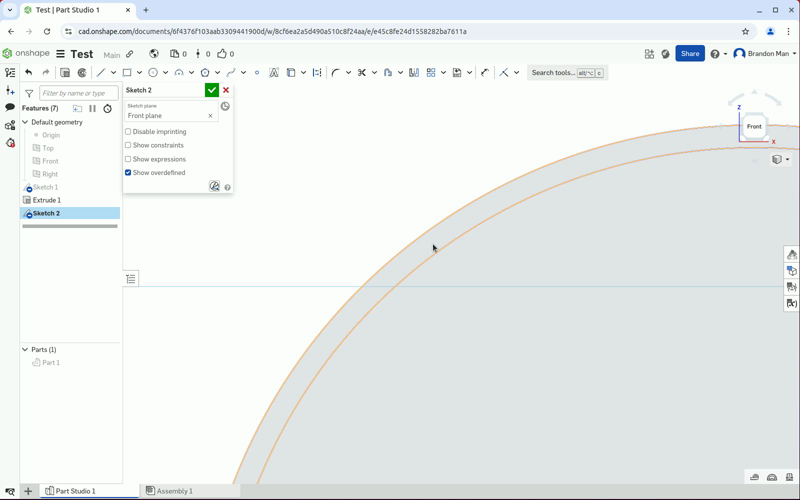
click(433, 243)
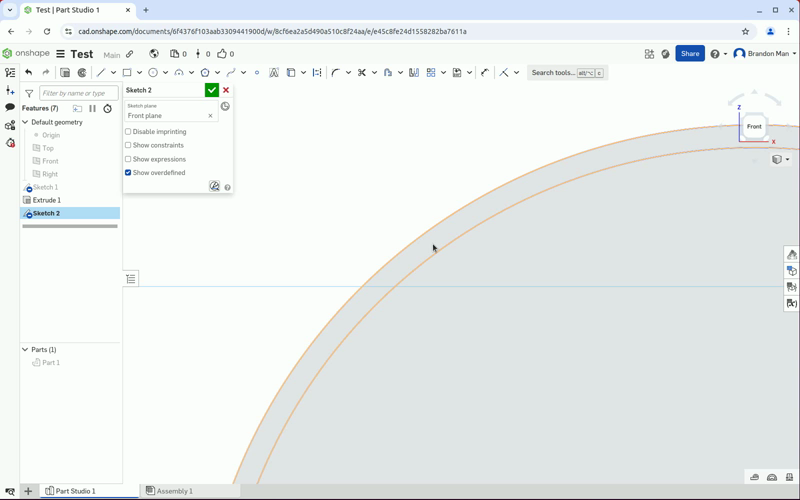
scroll(-6)
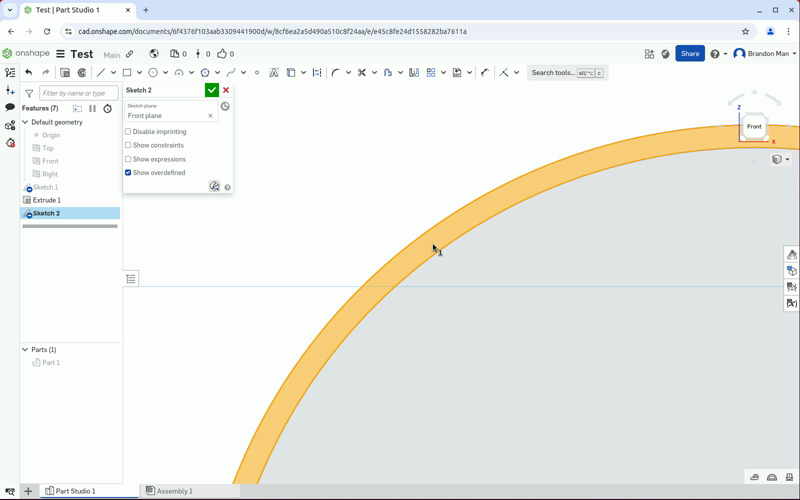
scroll(-6)
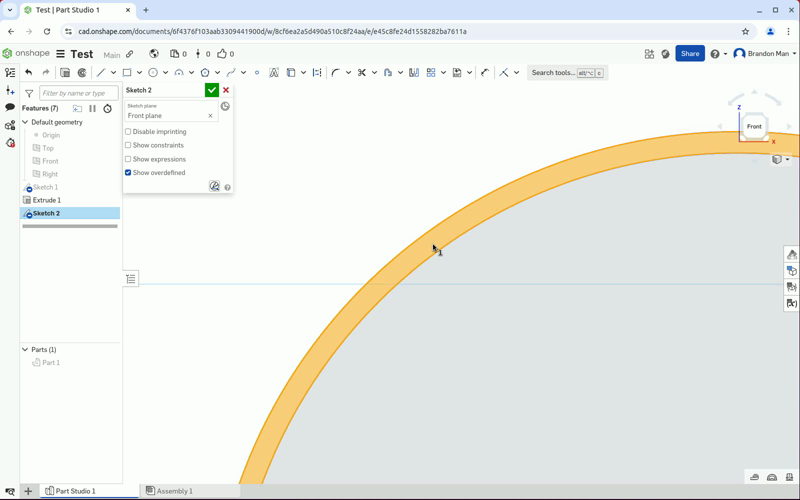
scroll(-6)
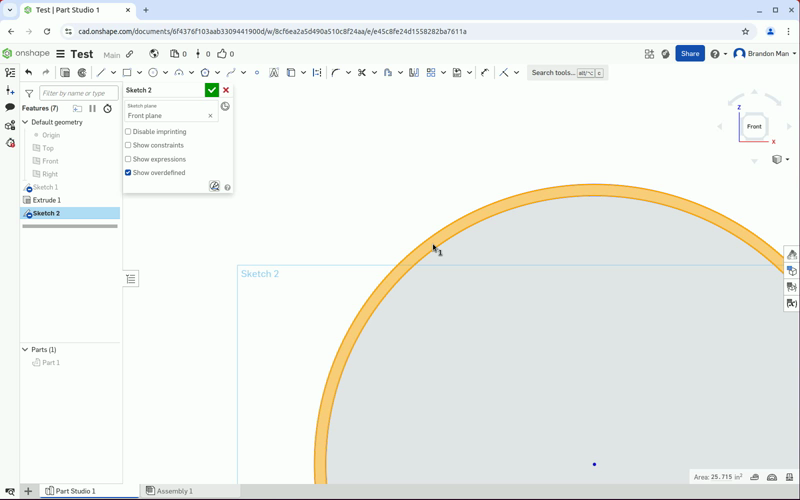
scroll(-6)
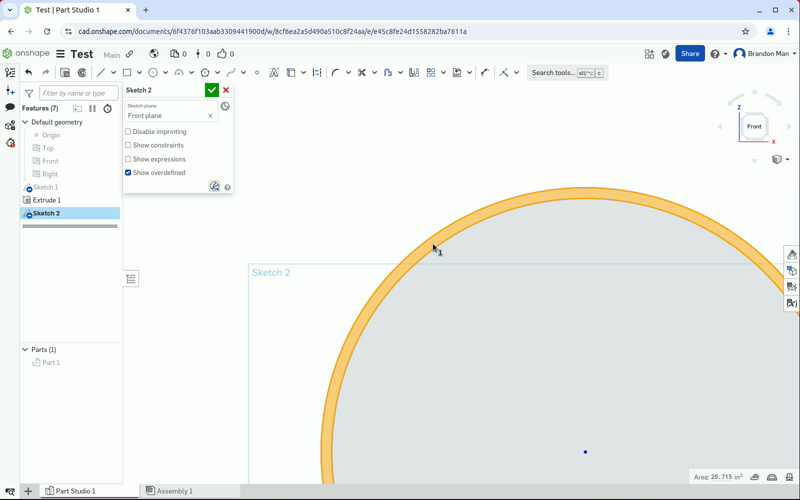
scroll(-6)
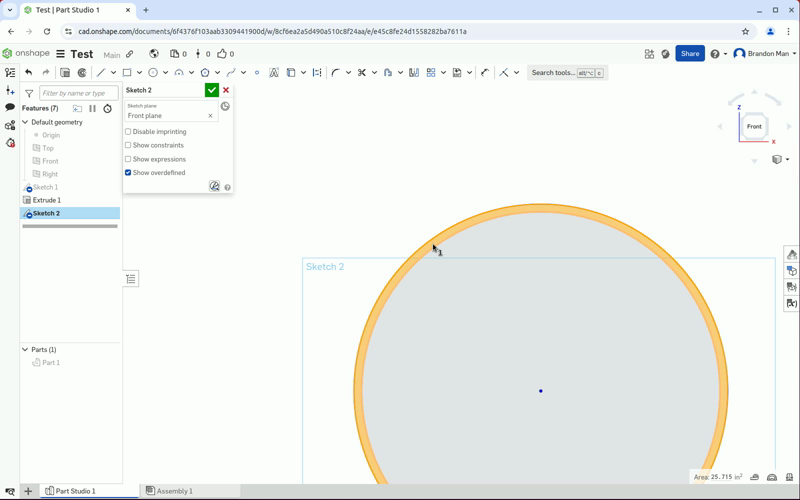
scroll(-6)
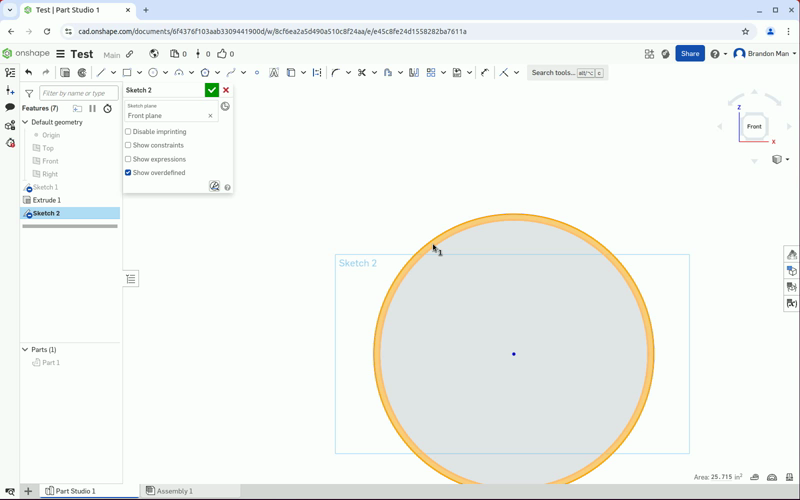
scroll(-6)
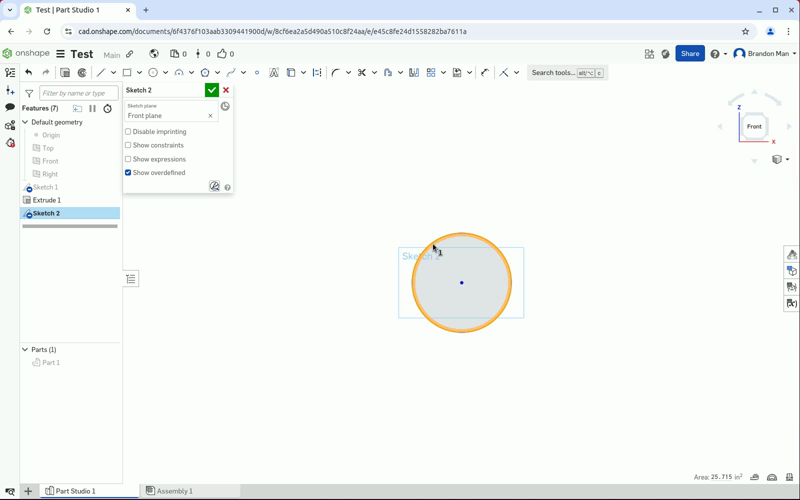
mouse_move(73, 352)
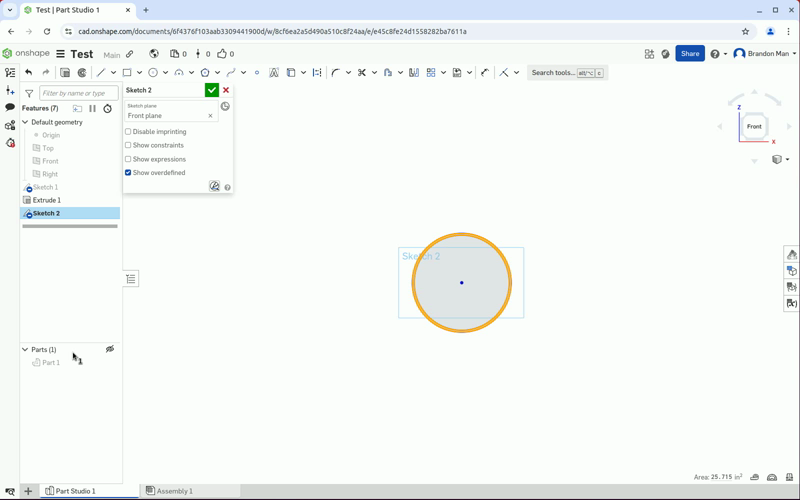
key(shift+y)
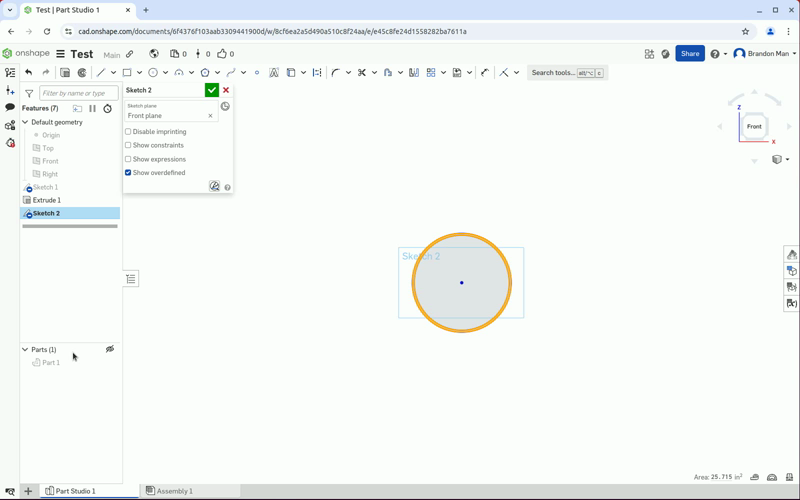
key(shift+e)
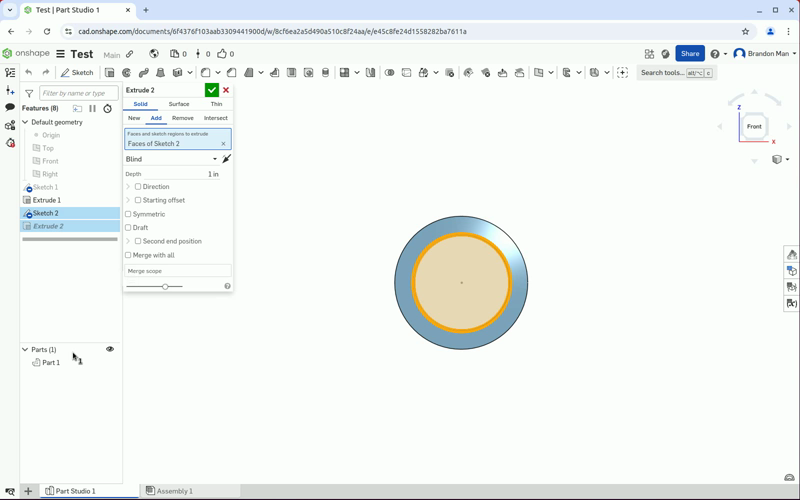
mouse_move(143, 106)
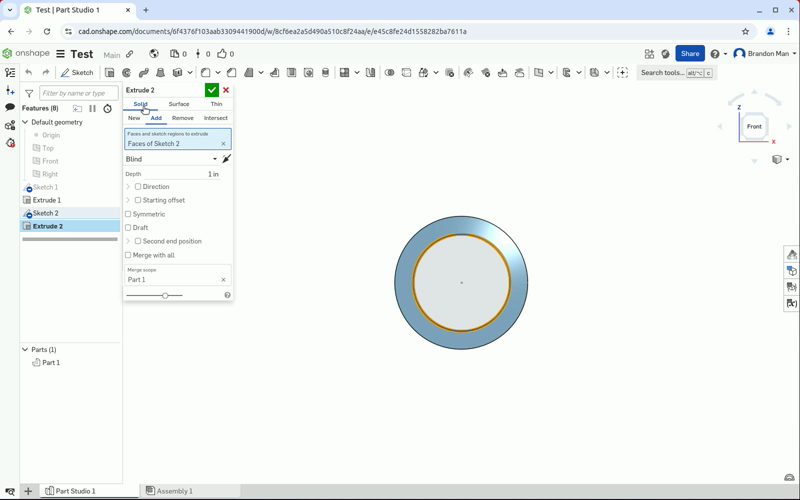
click(143, 106)
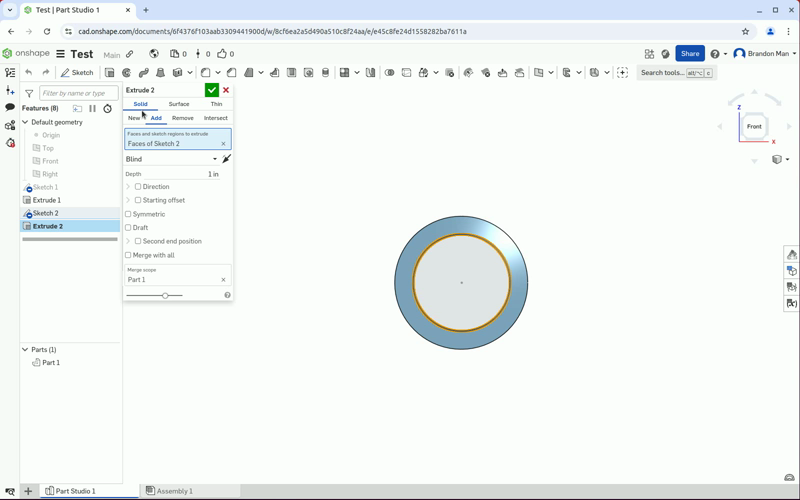
mouse_move(137, 120)
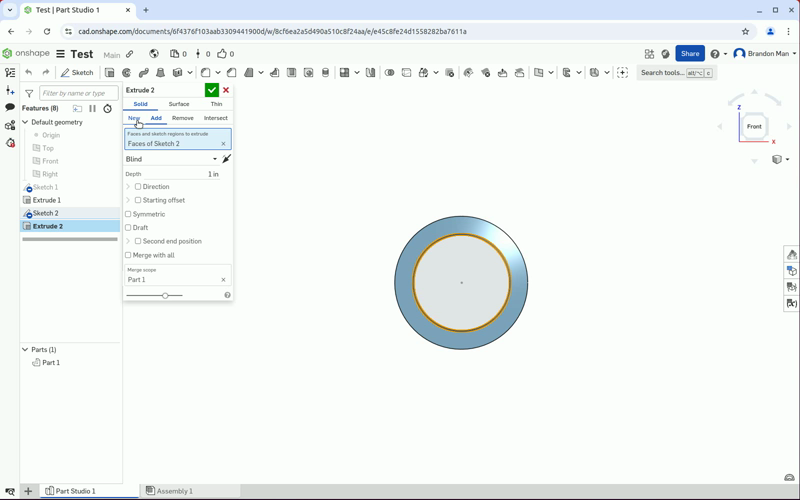
click(137, 120)
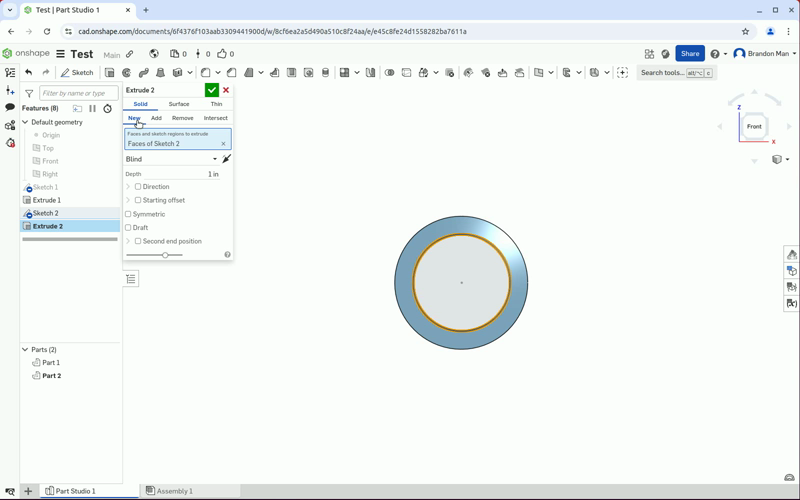
key(tab, 4)
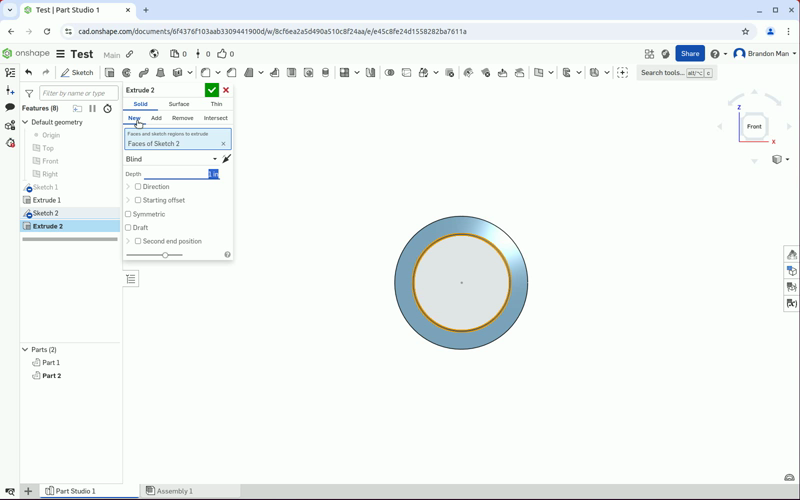
text(4.574)
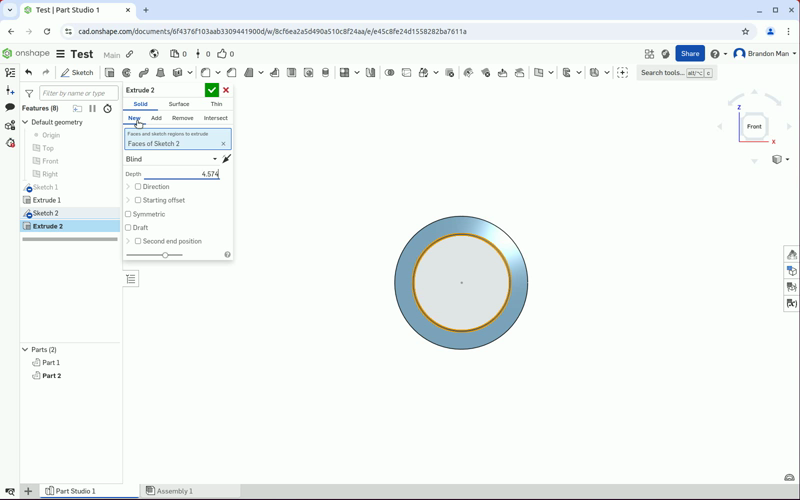
key(tab, 3)
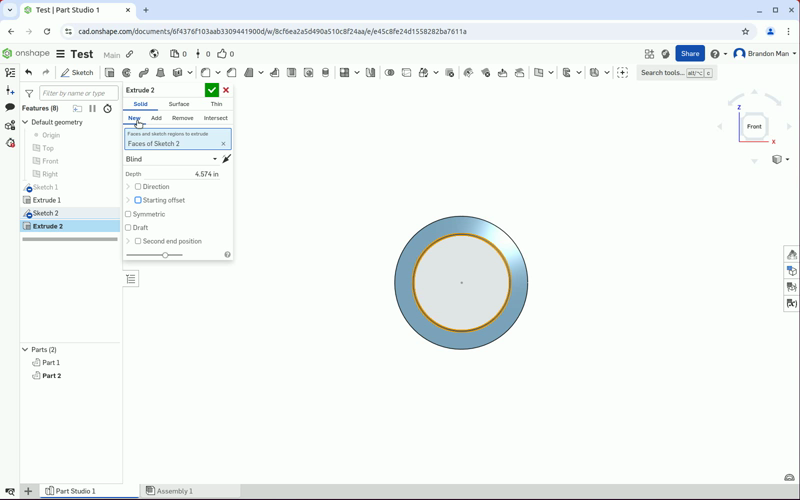
key(tab, 2)
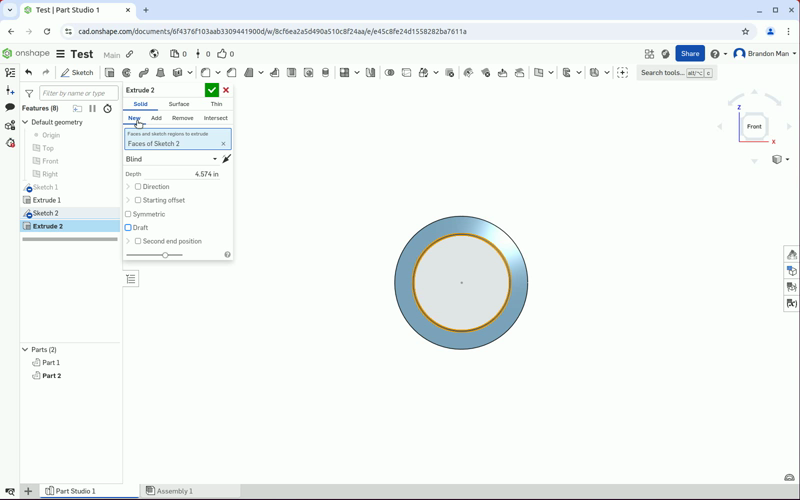
key(space)
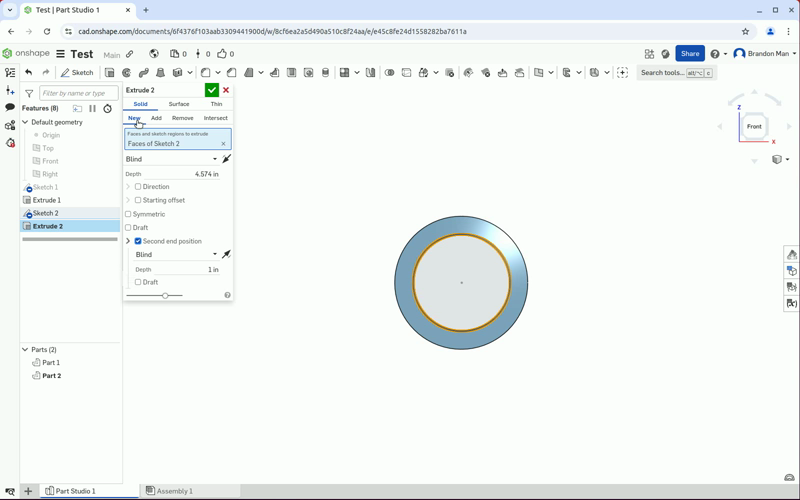
key(tab, 3)
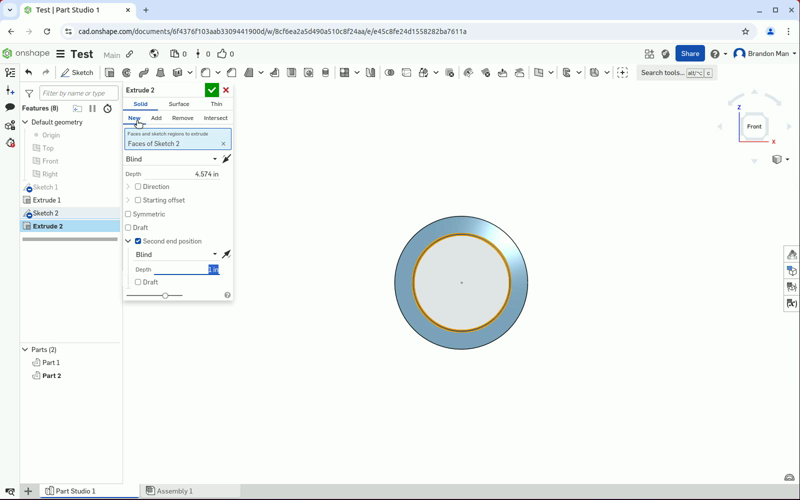
text(4.574)
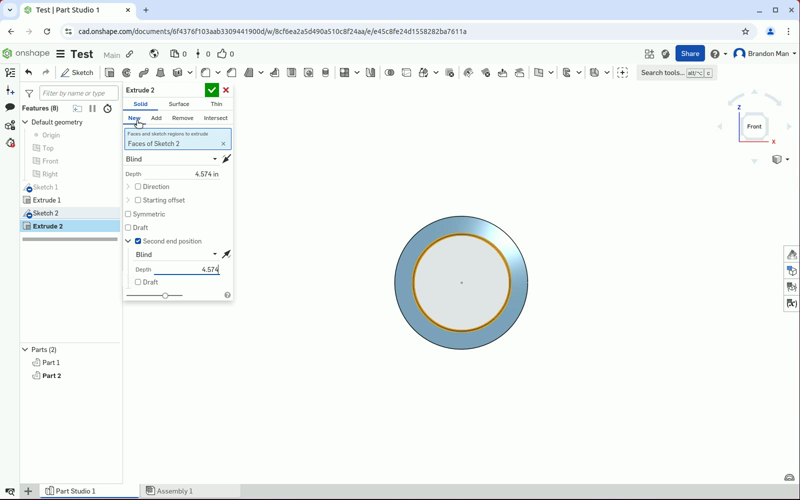
key(enter)
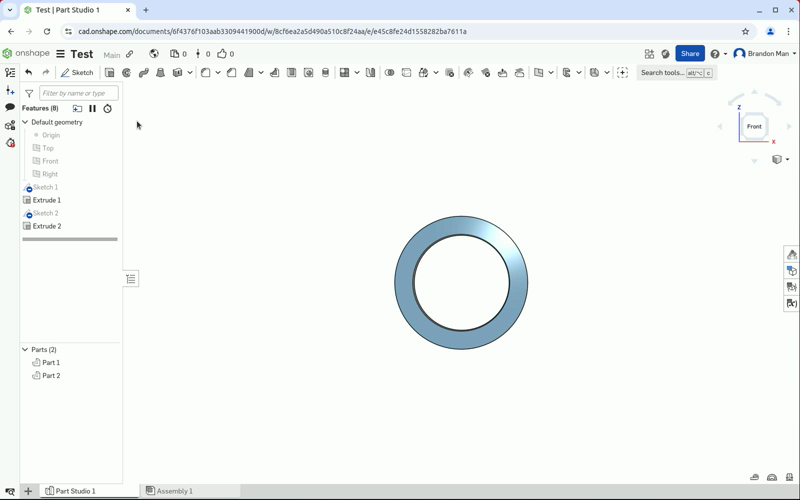
key(shift+h)
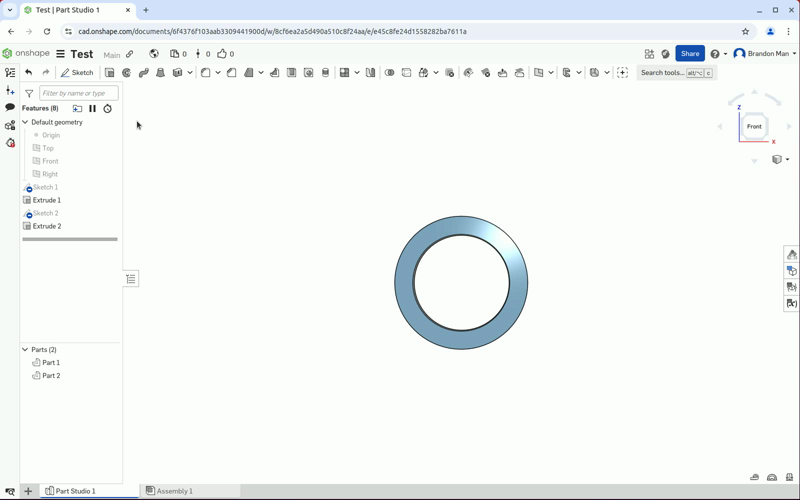
key(shift+h)
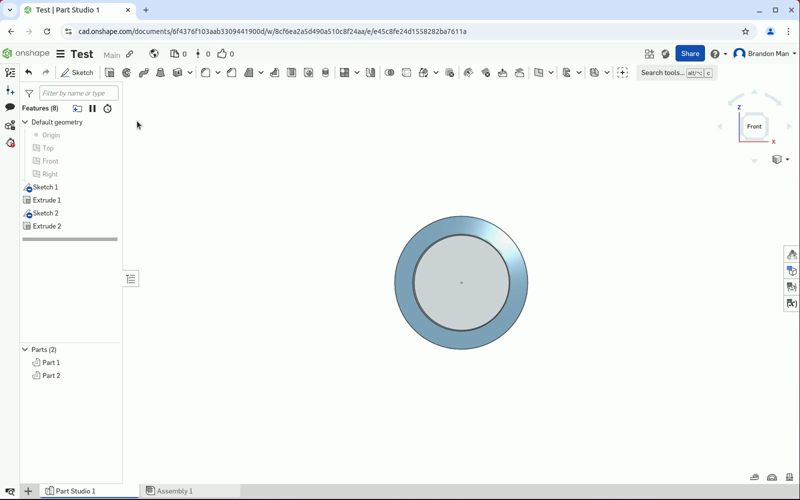
key(shift+7)
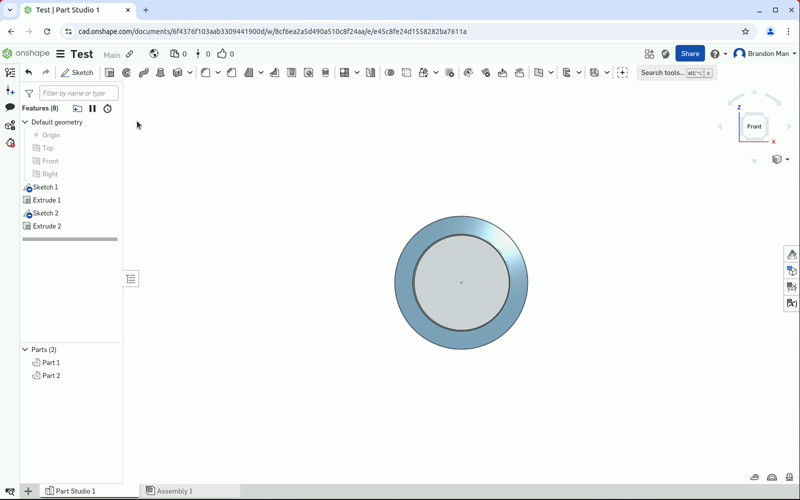
key(left, 2)
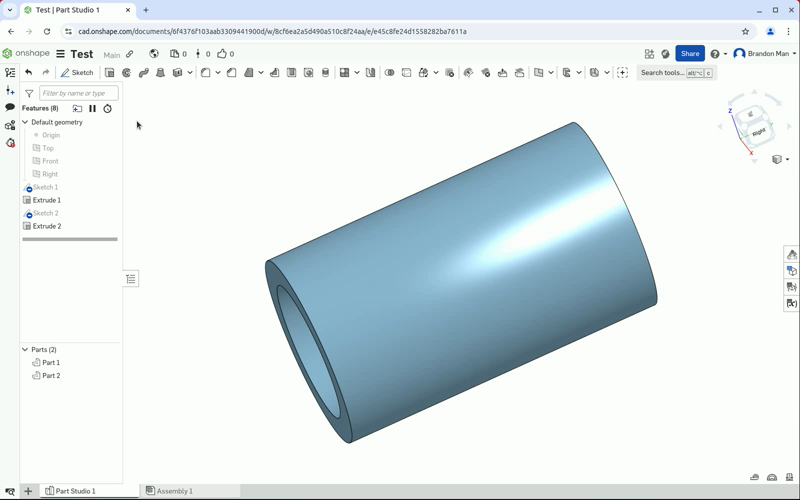
key(down, 2)
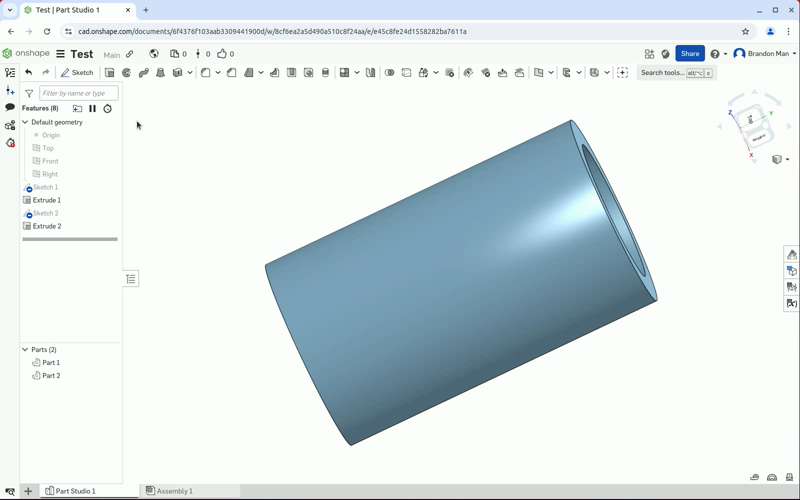
key(up, 2)
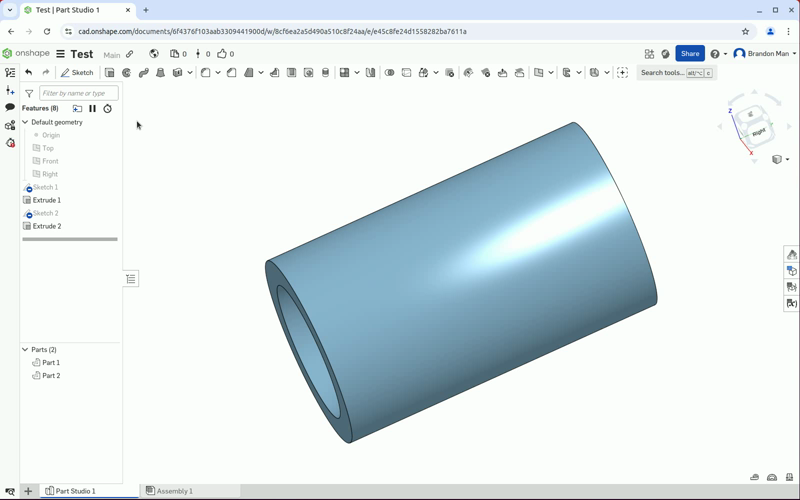
key(right, 2)
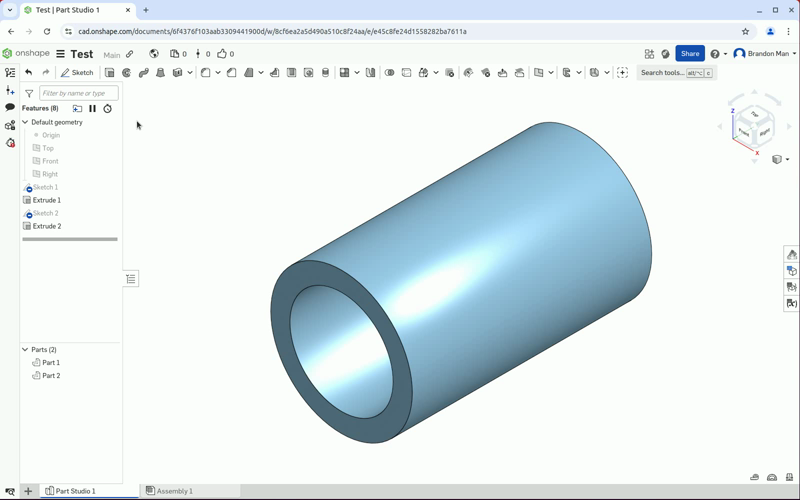
mouse_move(73, 189)
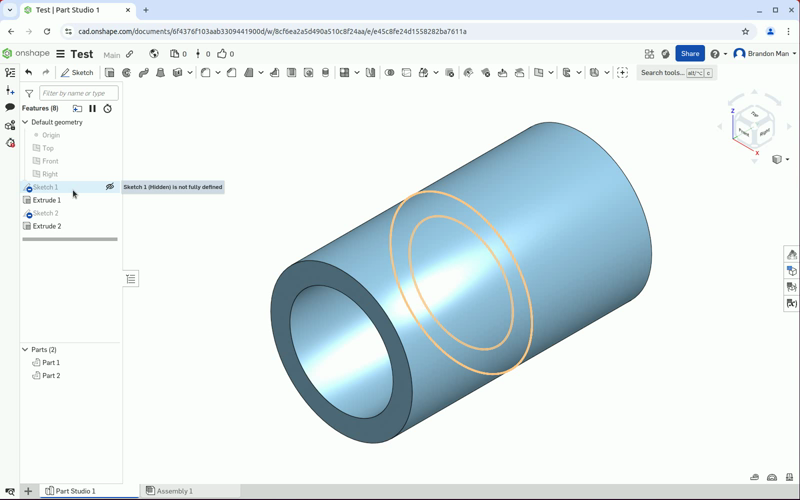
click(73, 189)